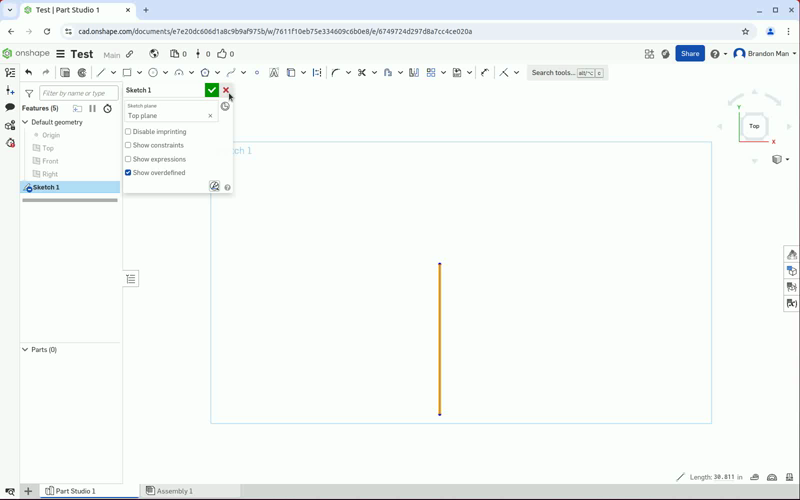
key(shift+h)
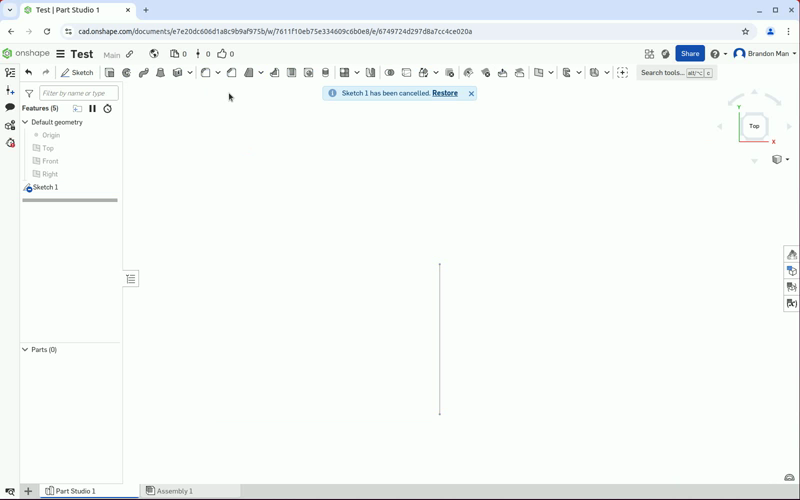
key(shift+s)
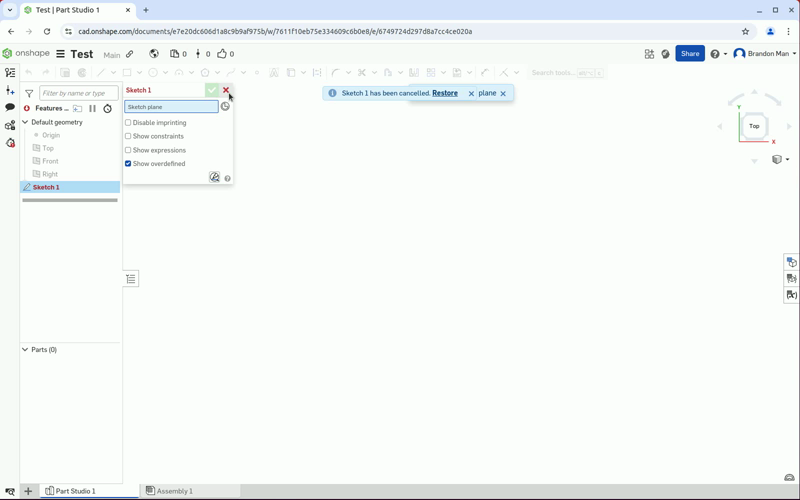
mouse_move(73, 150)
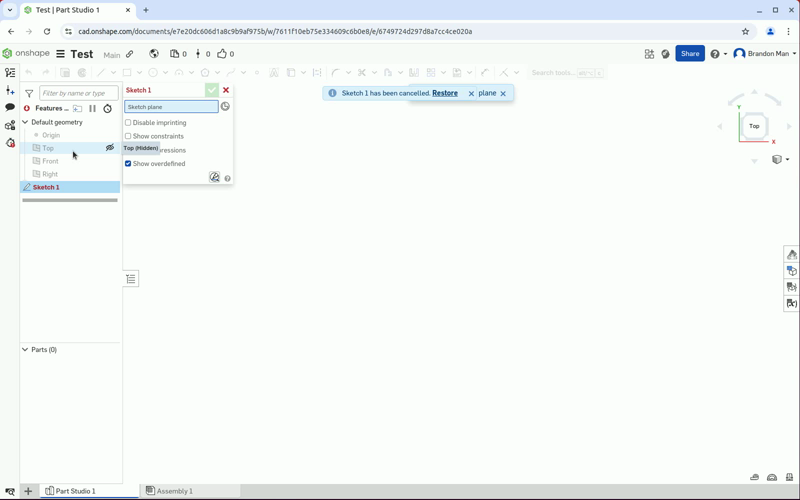
click(73, 150)
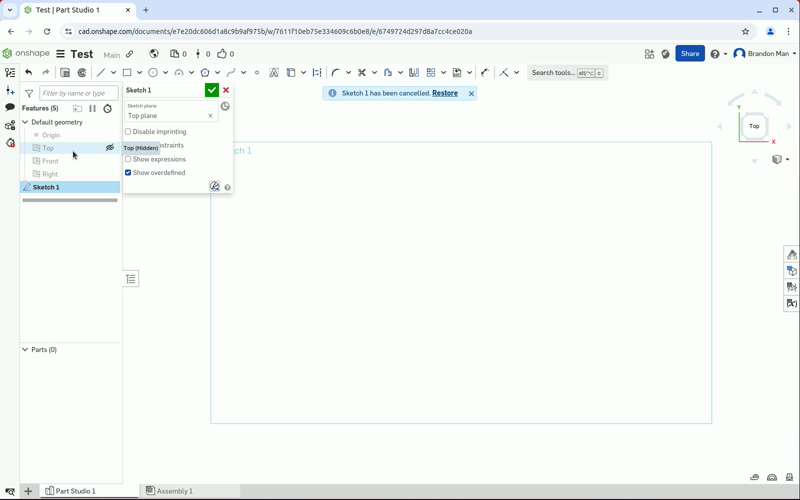
mouse_move(73, 352)
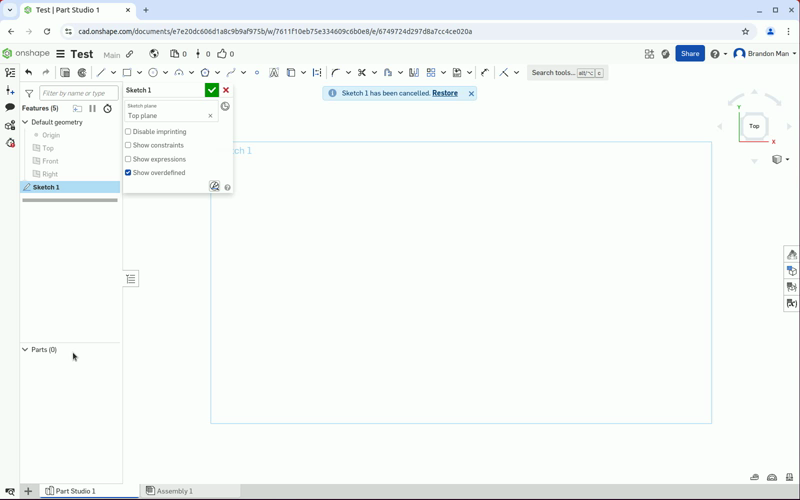
key(y)
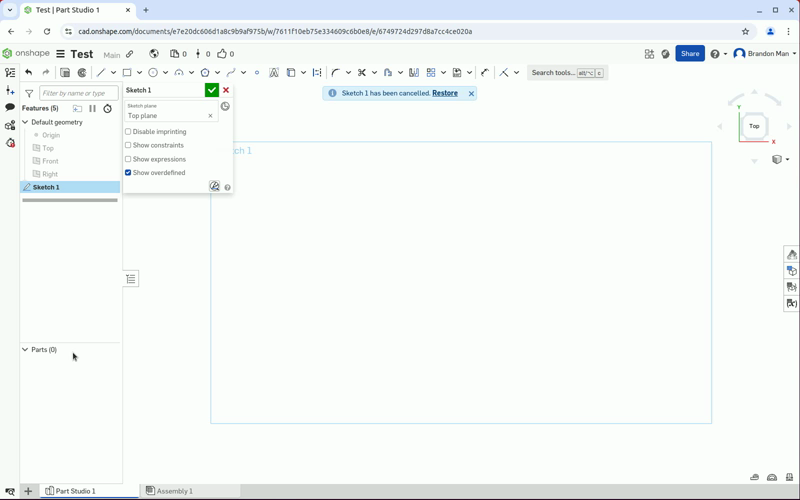
key(l)
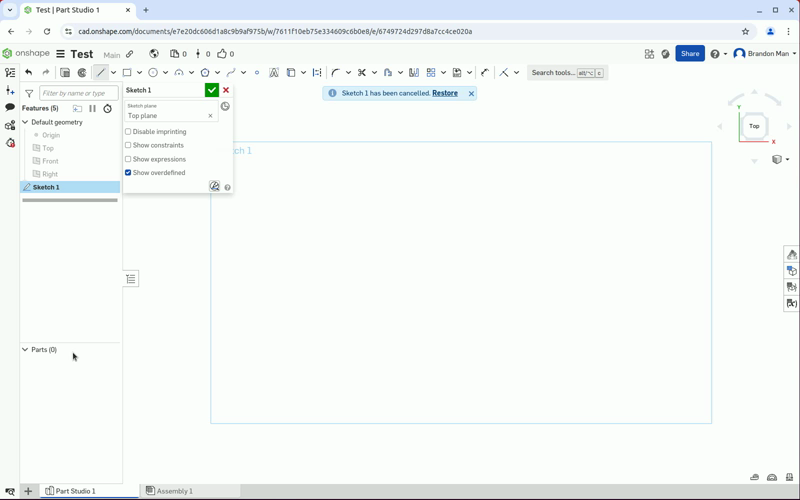
key_down(shift)
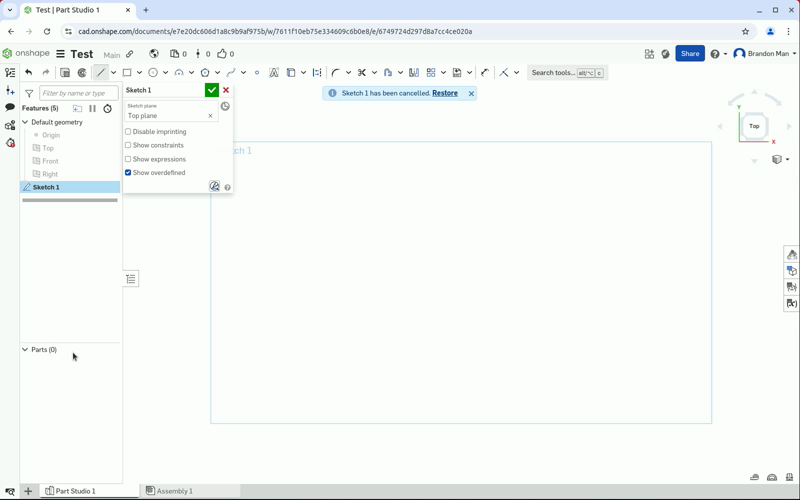
mouse_move(348, 282)
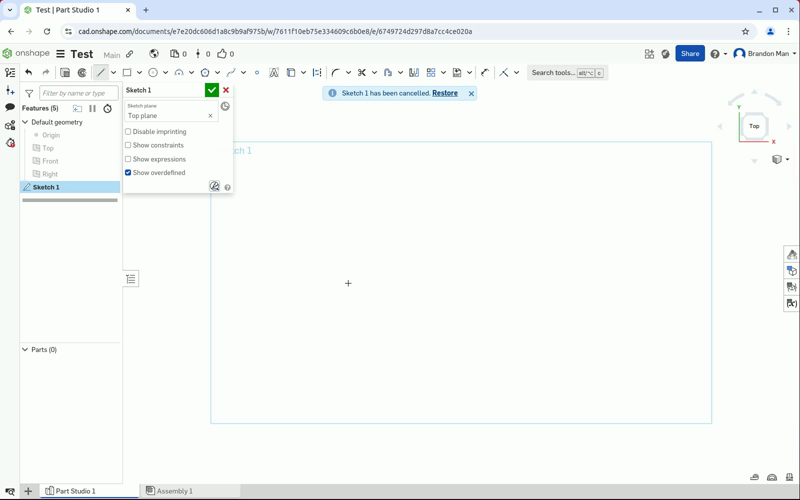
click(348, 282)
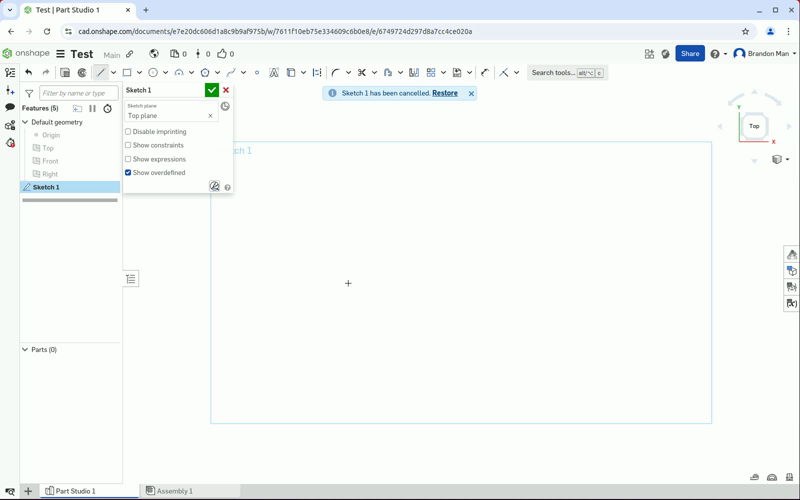
key_up(shift)
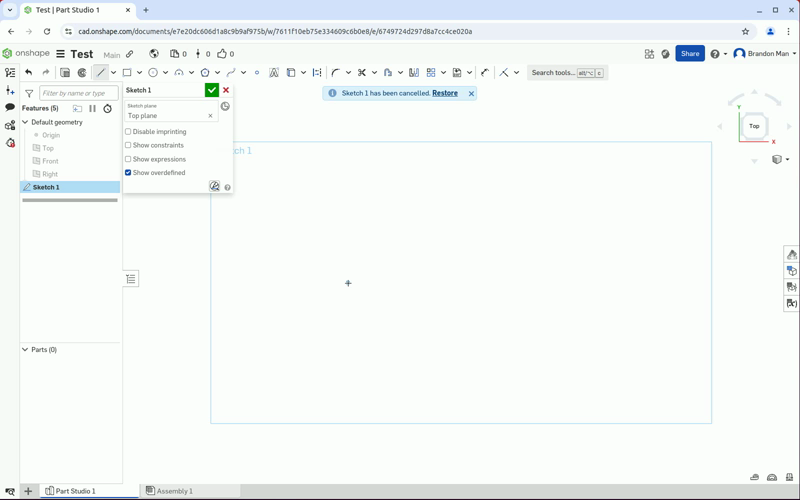
key_down(shift)
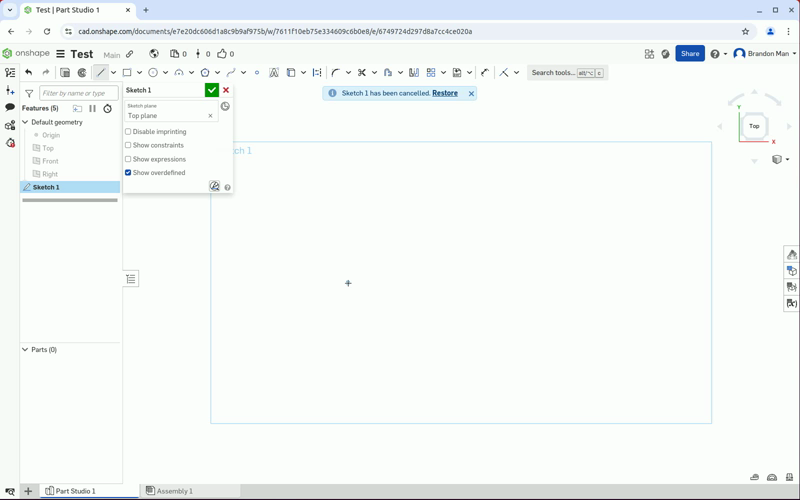
mouse_move(460, 282)
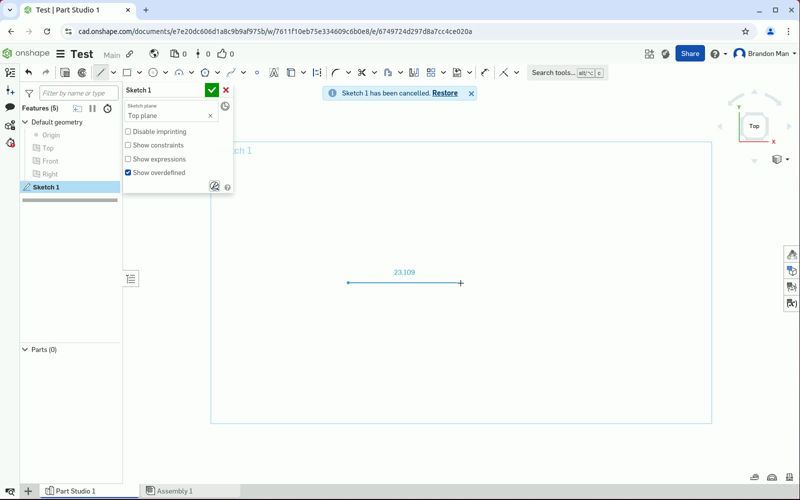
click(460, 282)
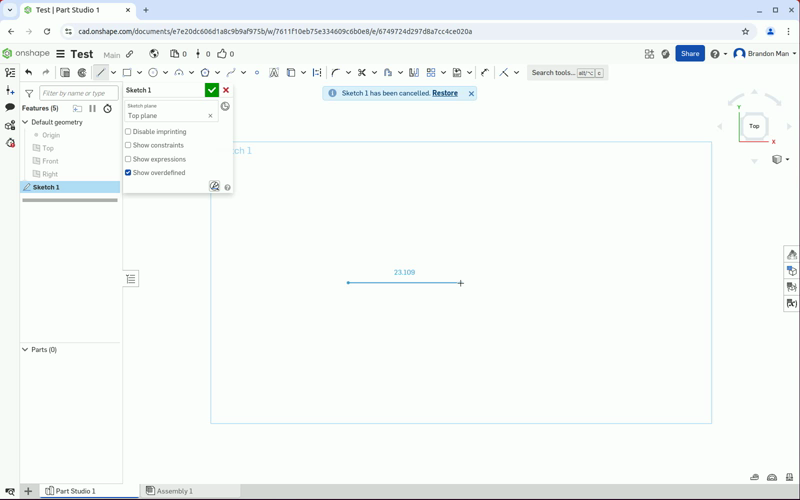
key_up(shift)
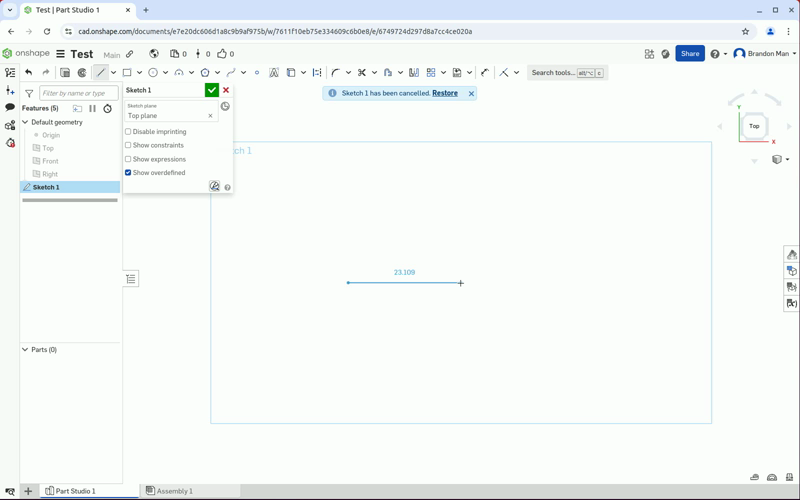
key_down(shift)
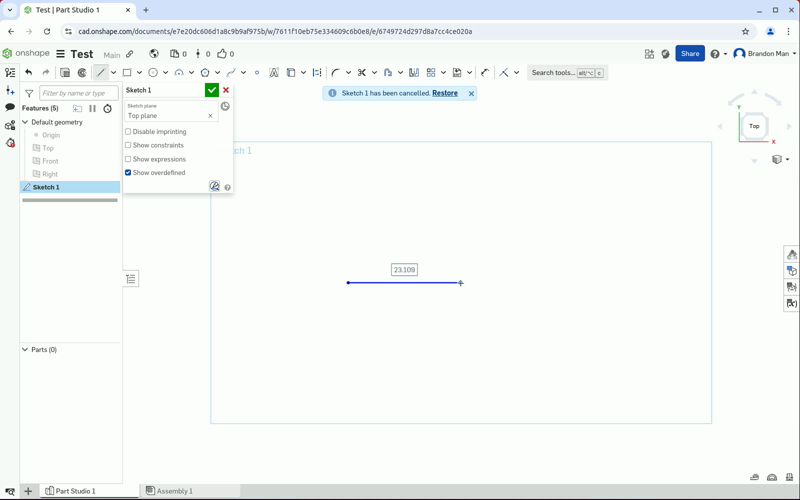
mouse_move(460, 170)
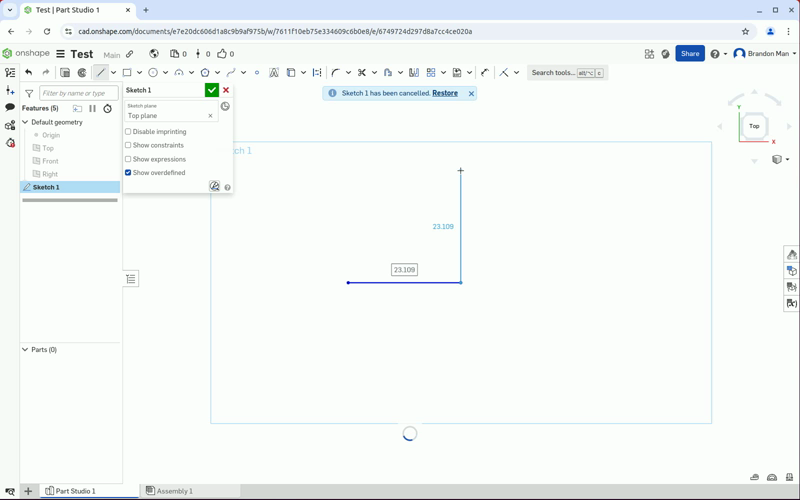
click(460, 170)
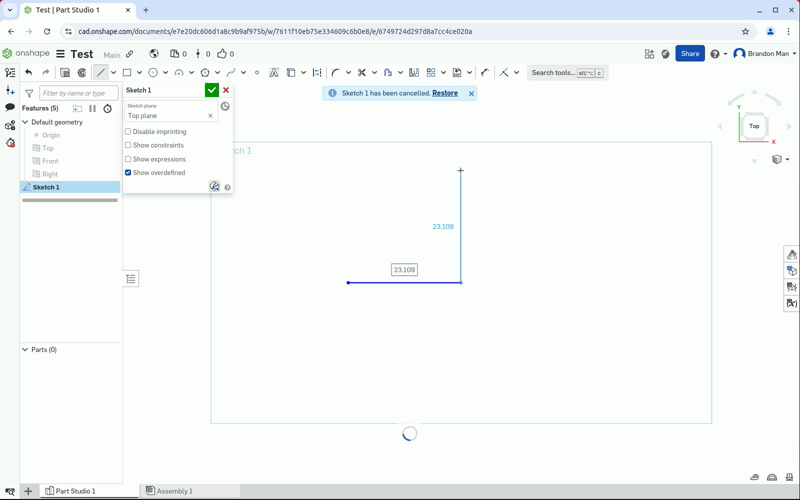
key_up(shift)
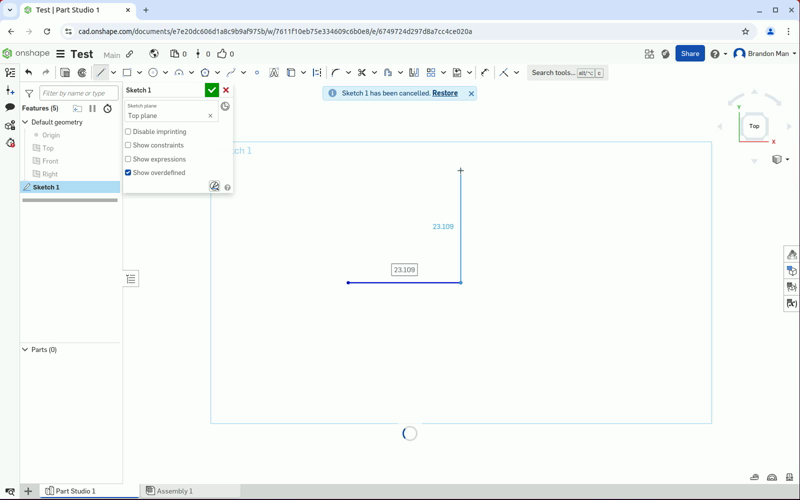
key_down(shift)
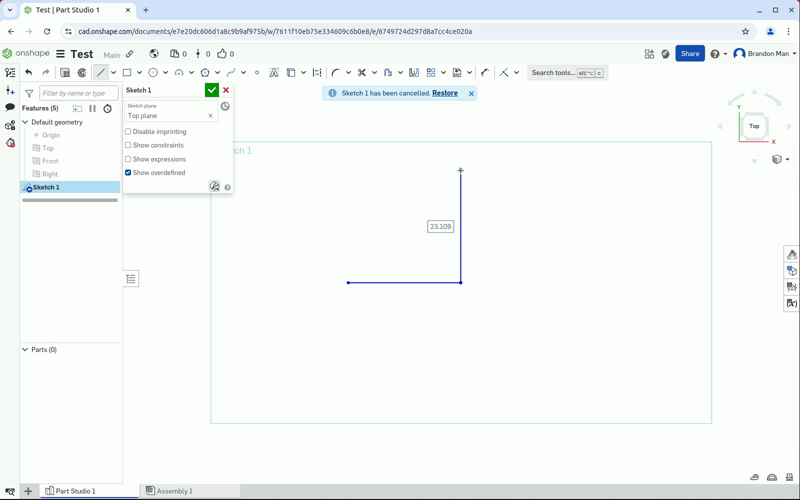
mouse_move(348, 170)
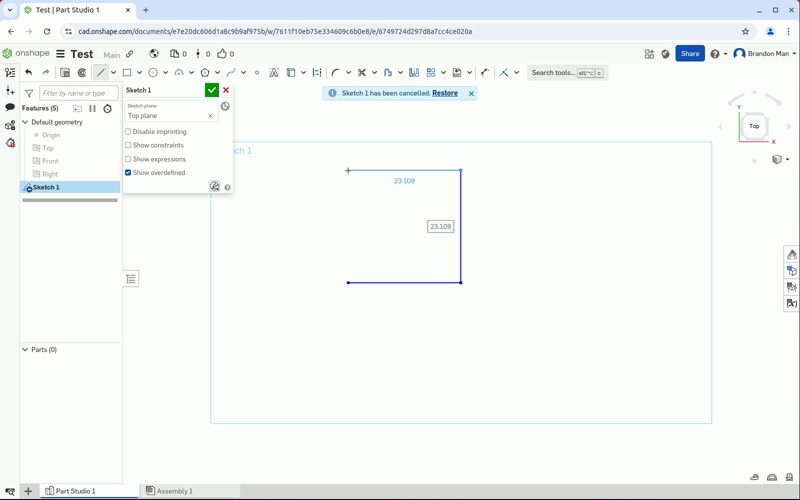
click(348, 170)
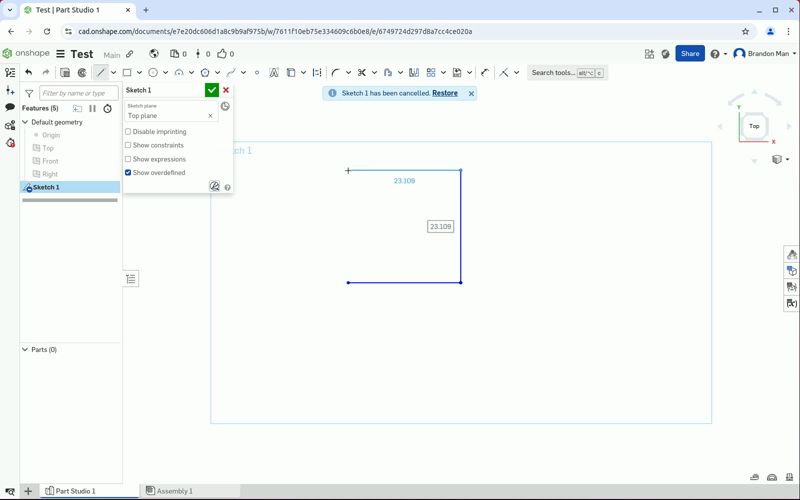
key_up(shift)
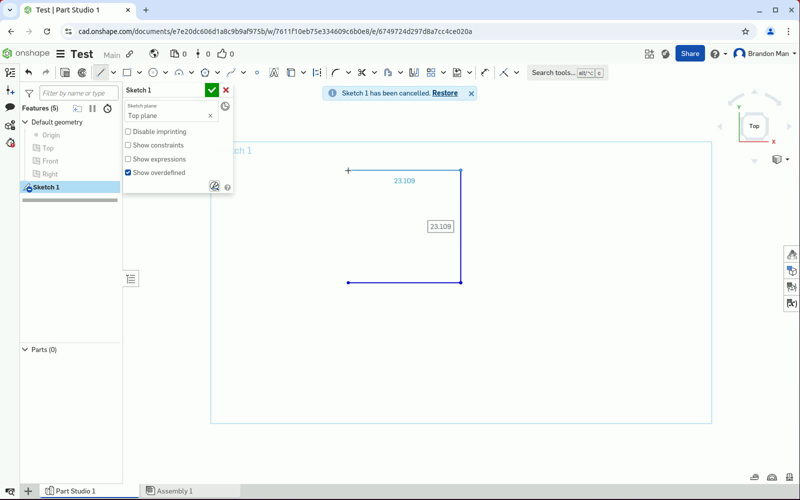
key_down(shift)
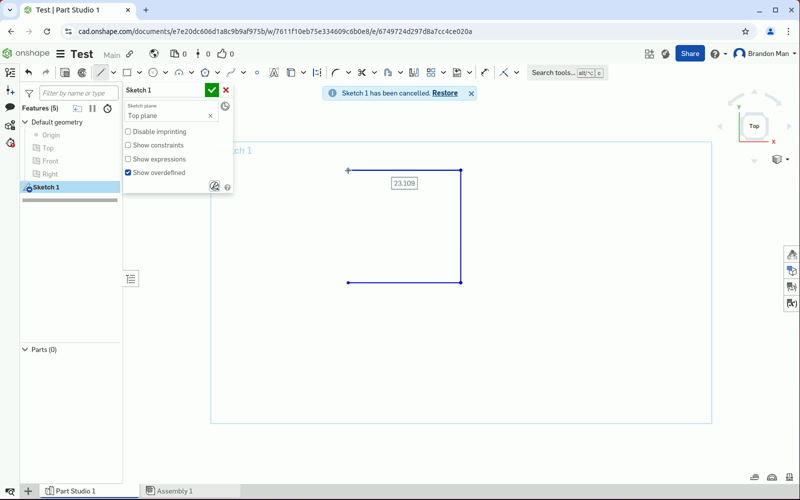
mouse_move(348, 282)
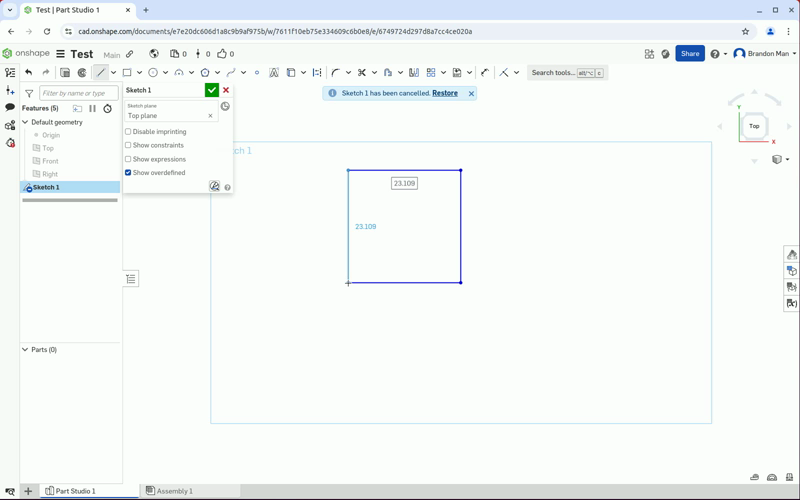
key_up(shift)
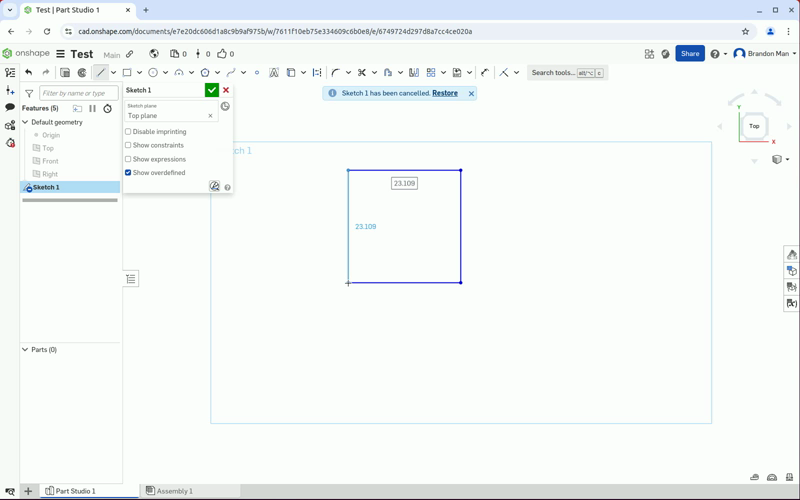
click(348, 282)
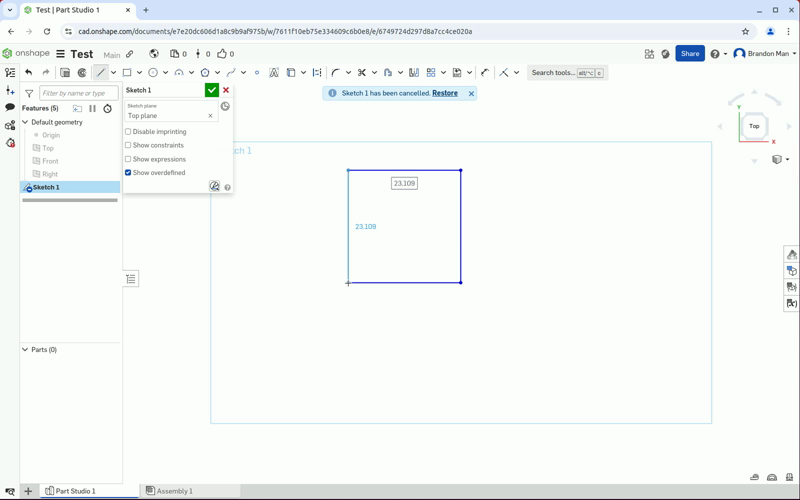
key(esc)
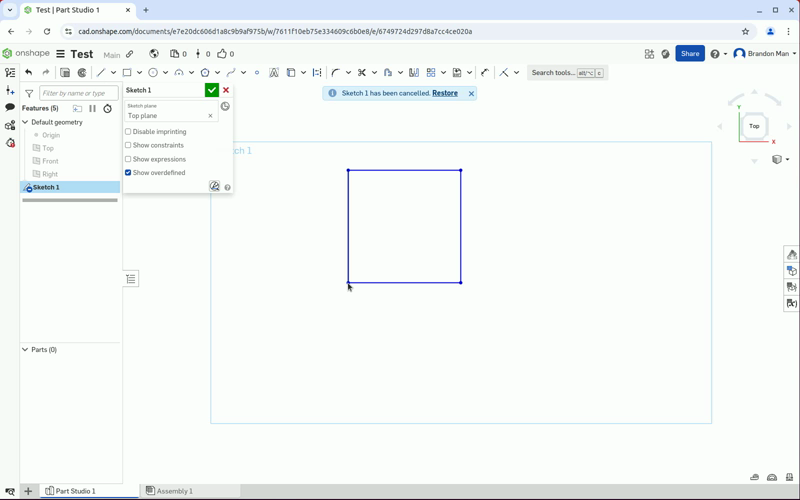
mouse_move(375, 243)
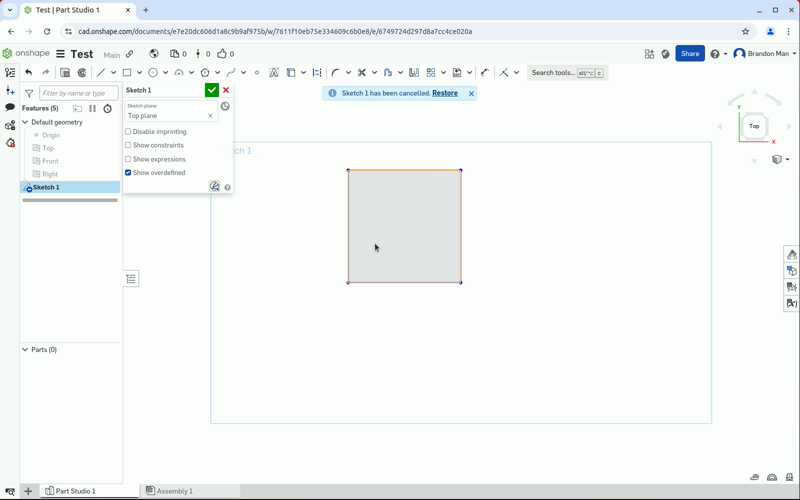
click(375, 243)
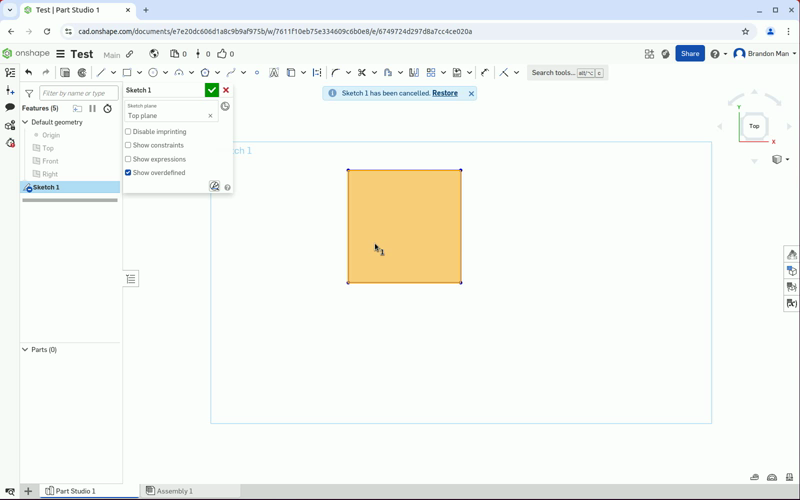
mouse_move(73, 352)
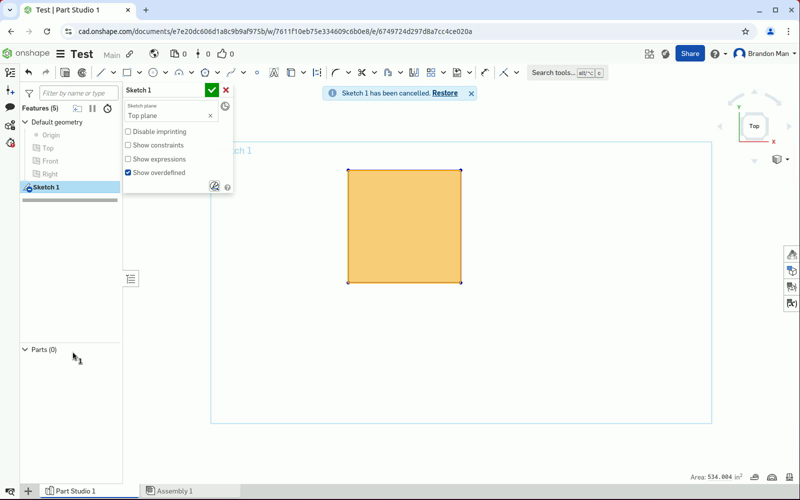
key(shift+y)
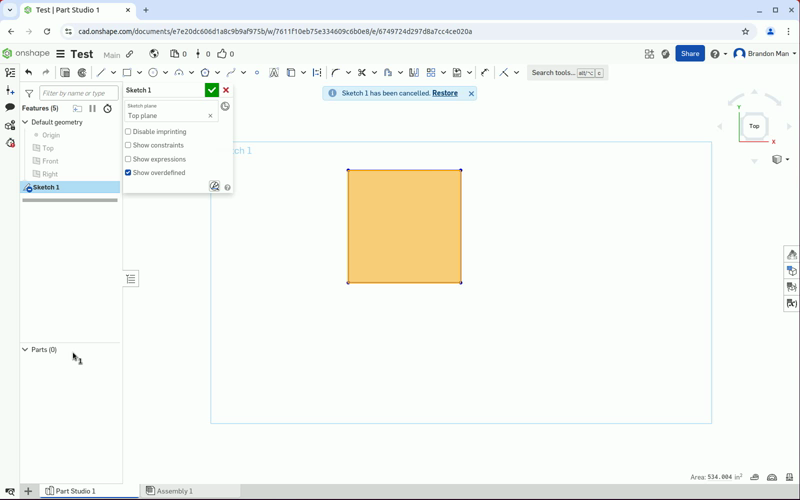
key(shift+e)
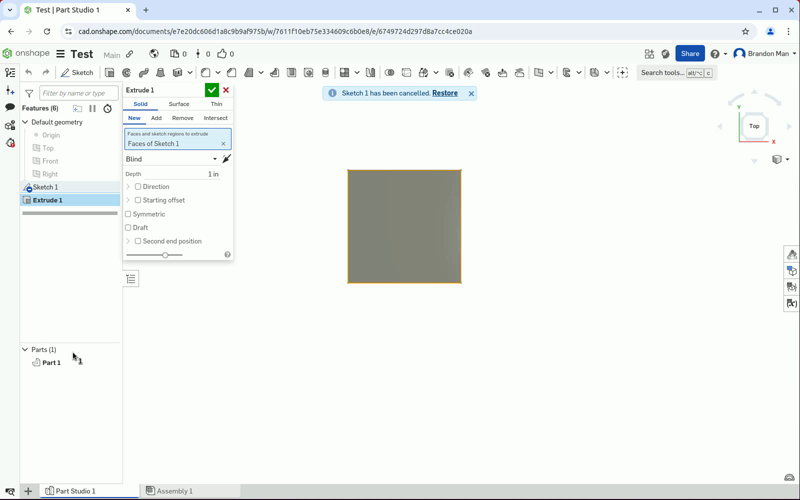
mouse_move(143, 106)
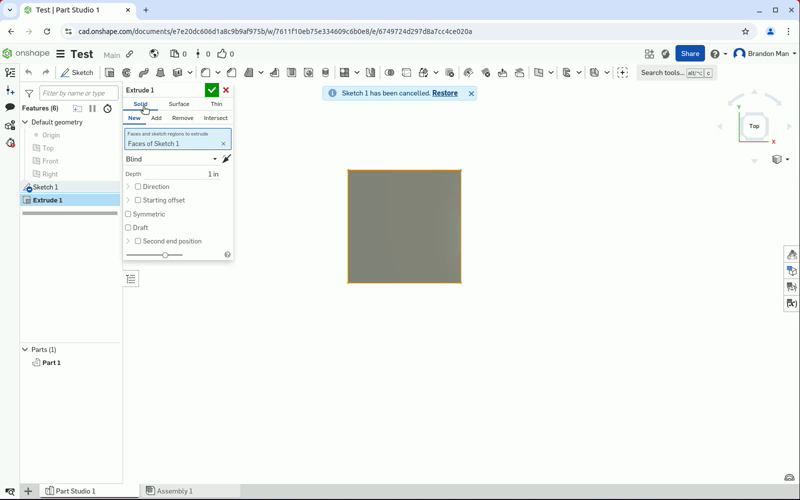
click(143, 106)
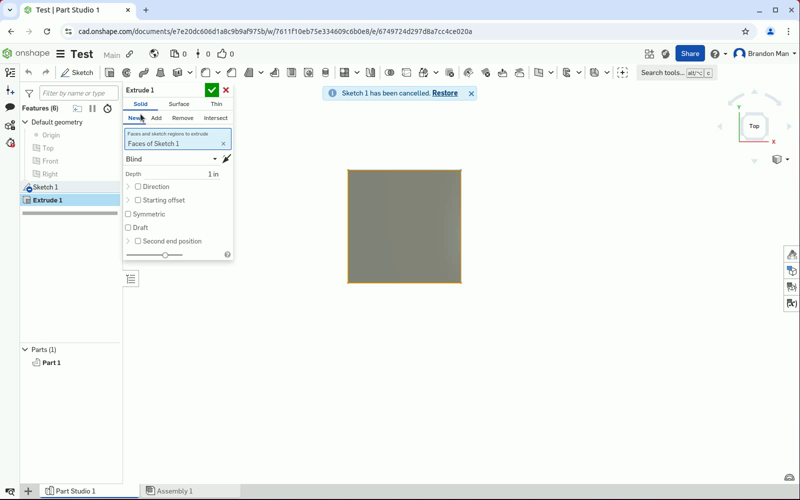
mouse_move(137, 120)
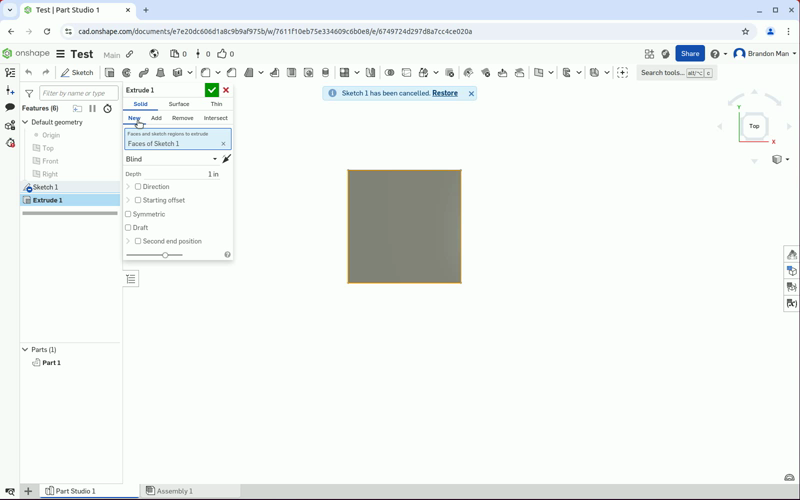
click(137, 120)
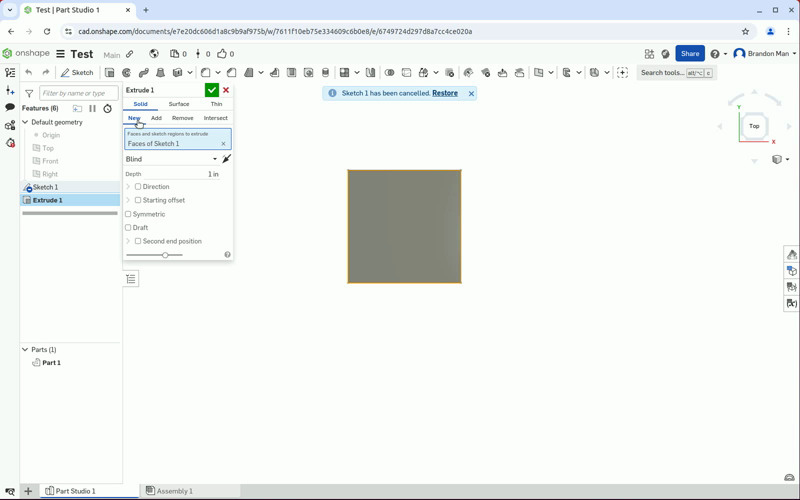
key(tab, 4)
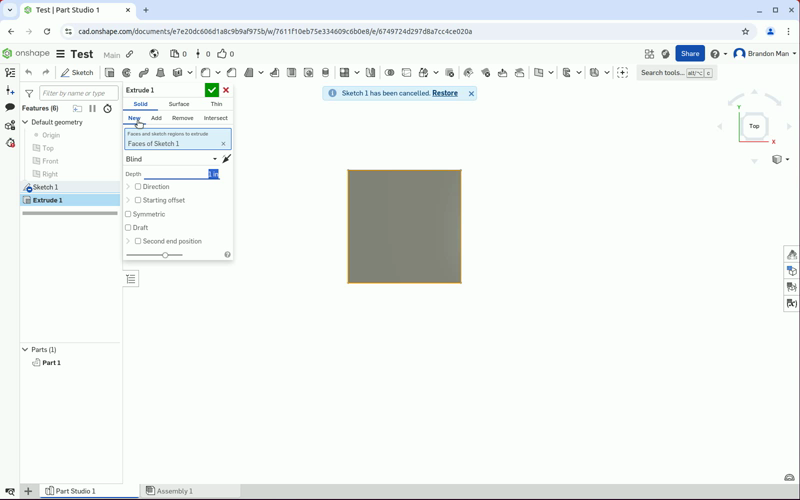
text(2.407)
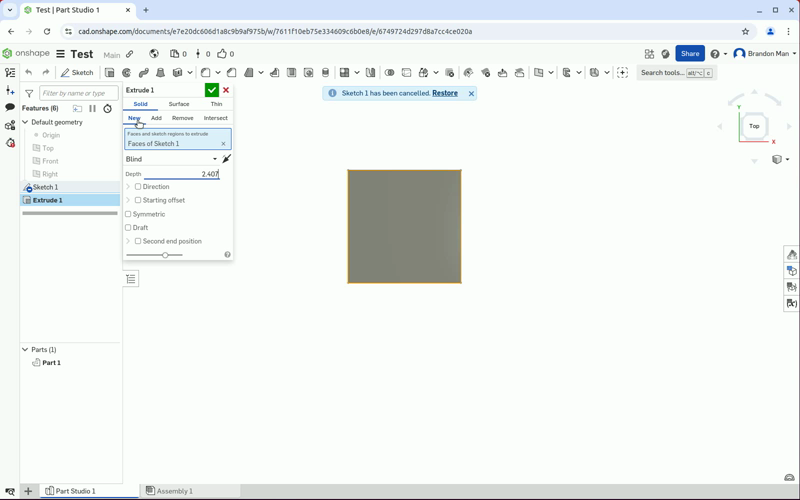
key(enter)
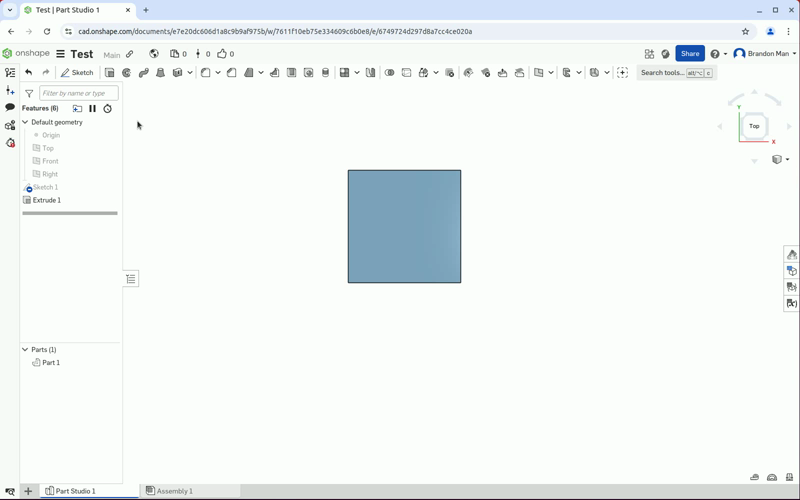
key(shift+h)
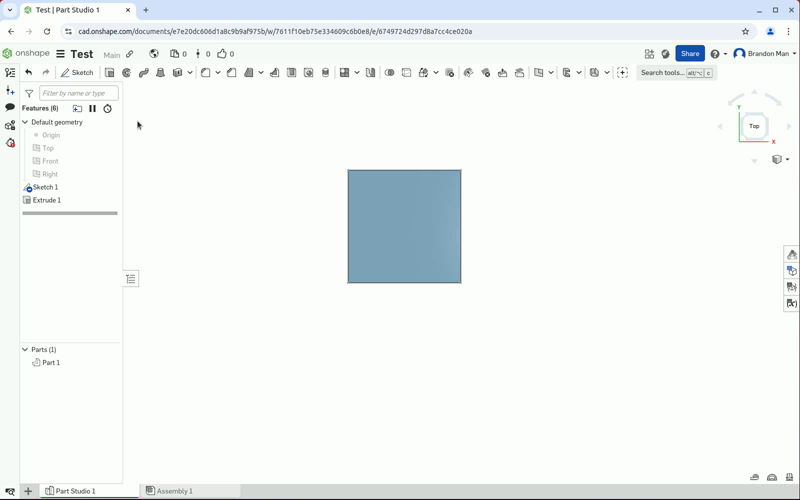
key(shift+h)
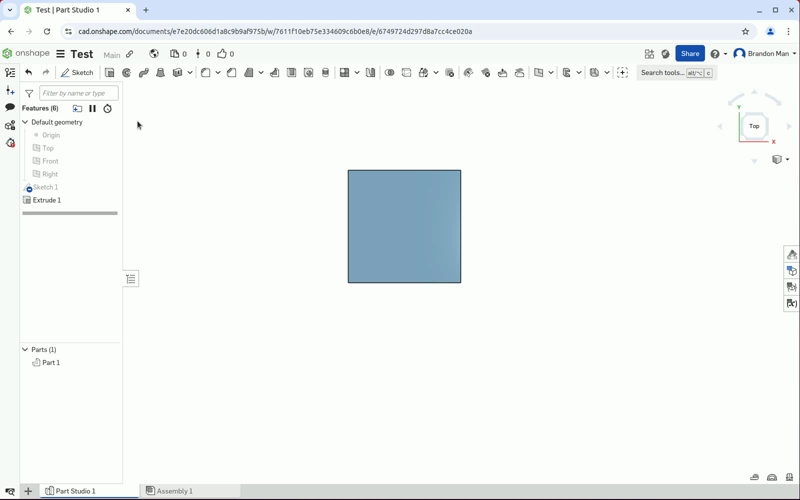
mouse_move(73, 189)
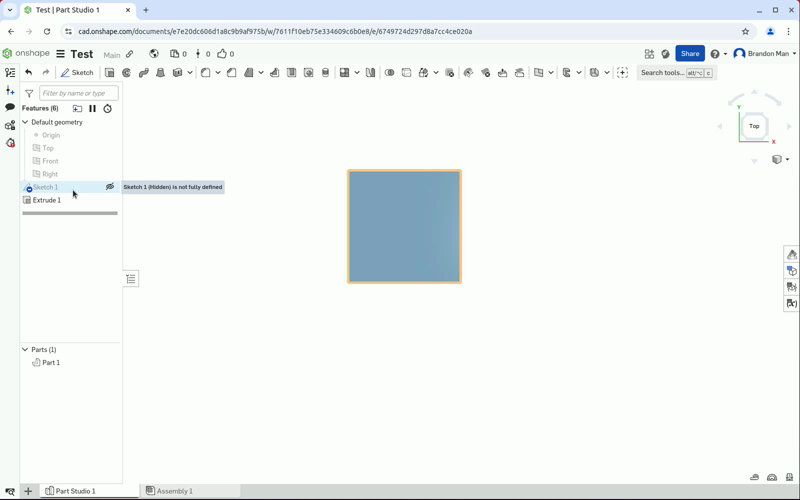
click(73, 189)
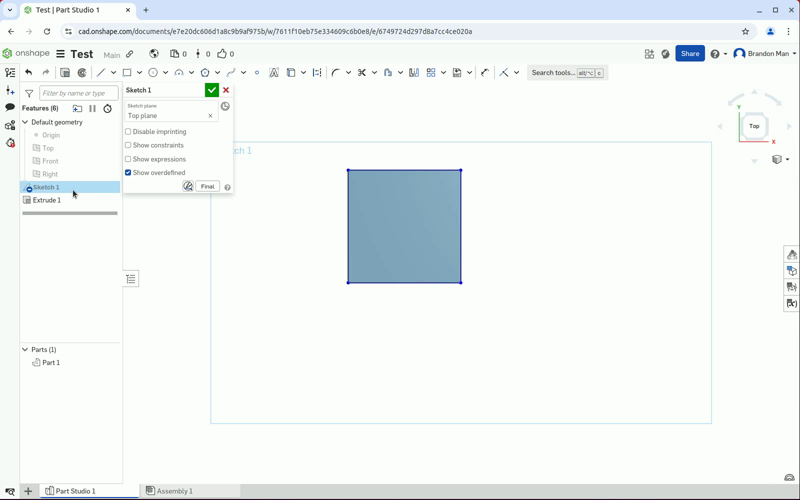
mouse_move(229, 92)
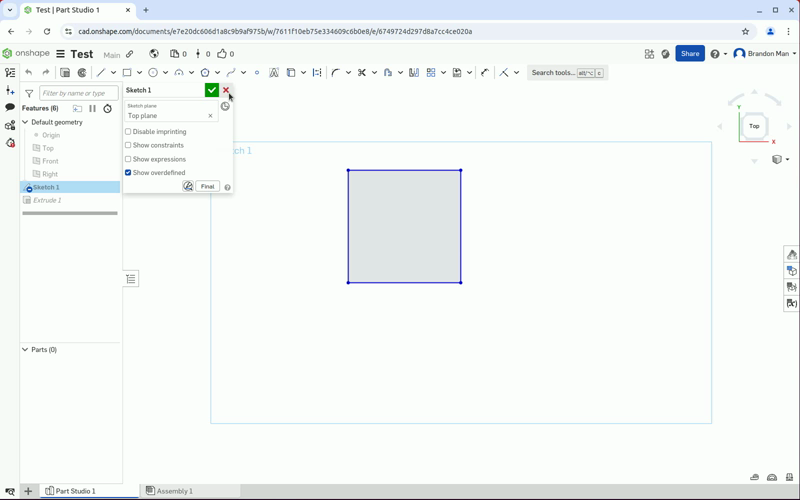
click(229, 92)
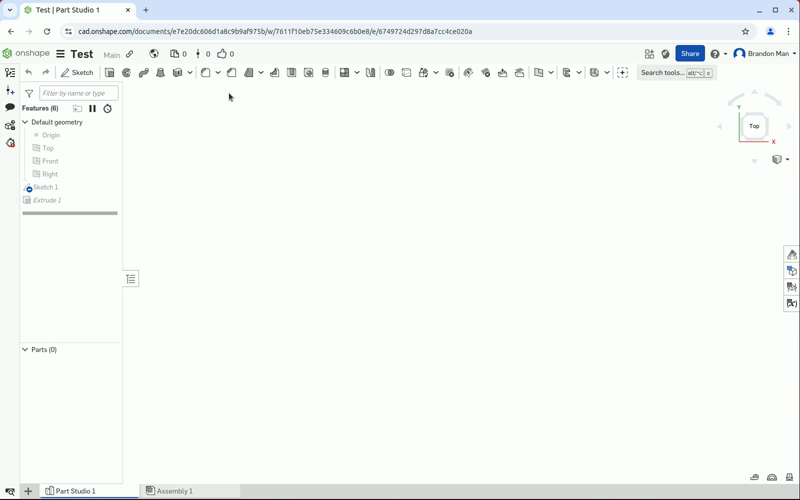
mouse_move(541, 75)
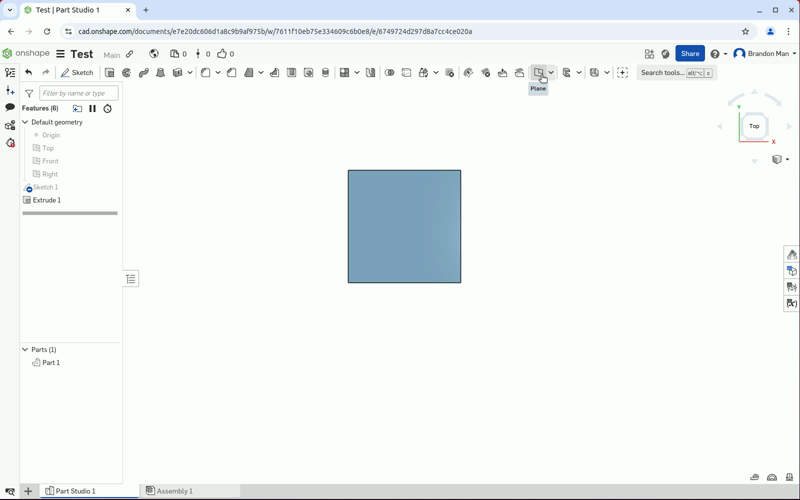
click(541, 75)
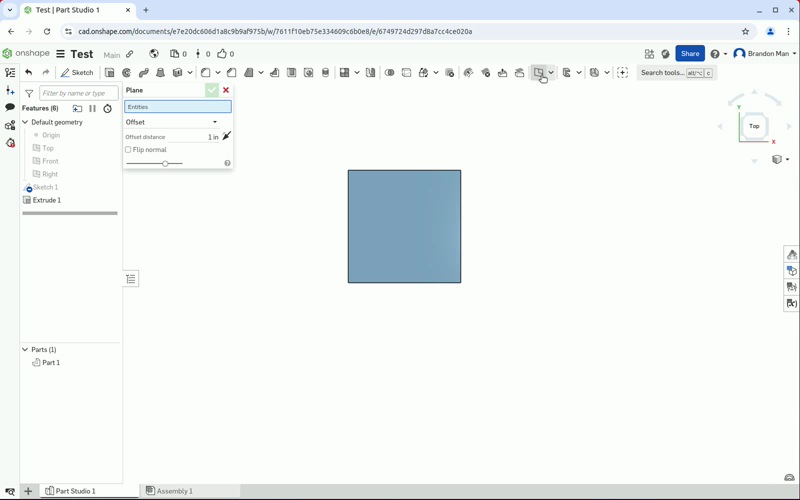
mouse_move(73, 150)
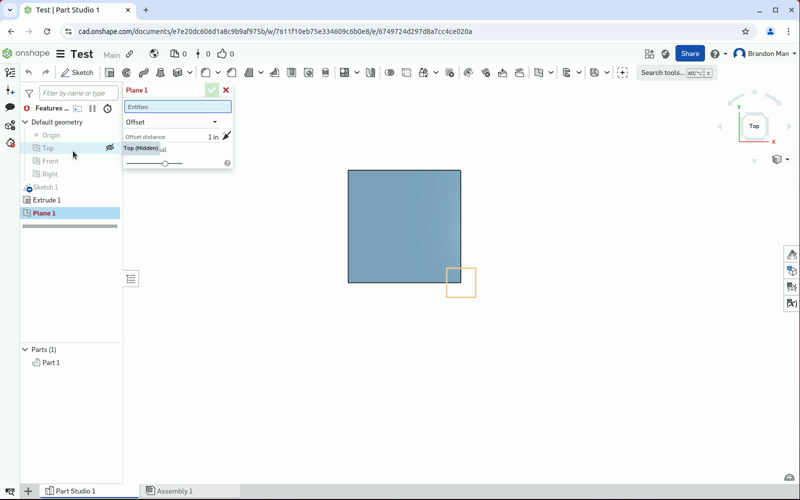
click(73, 150)
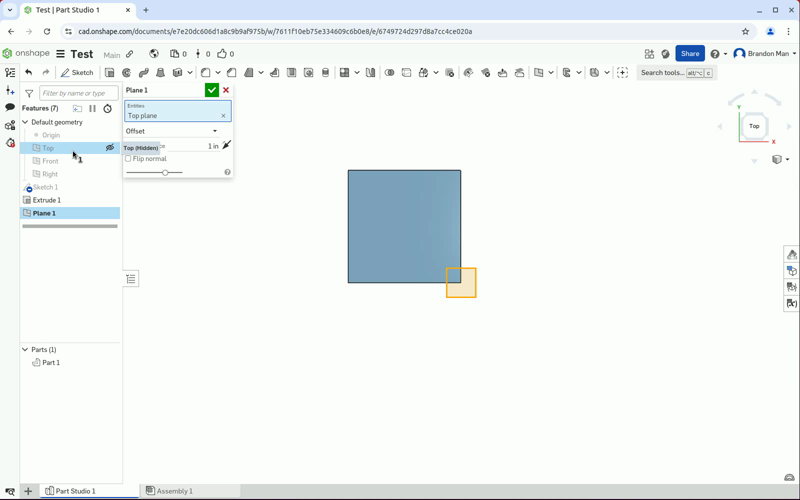
key(tab, 2)
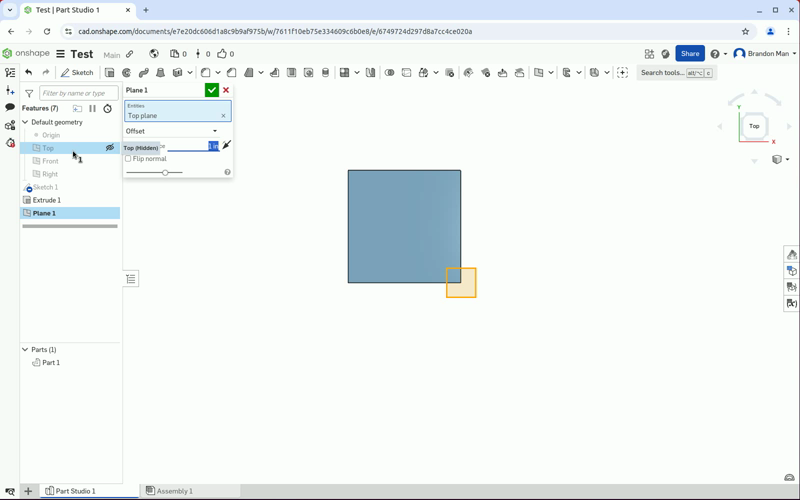
text(2.403)
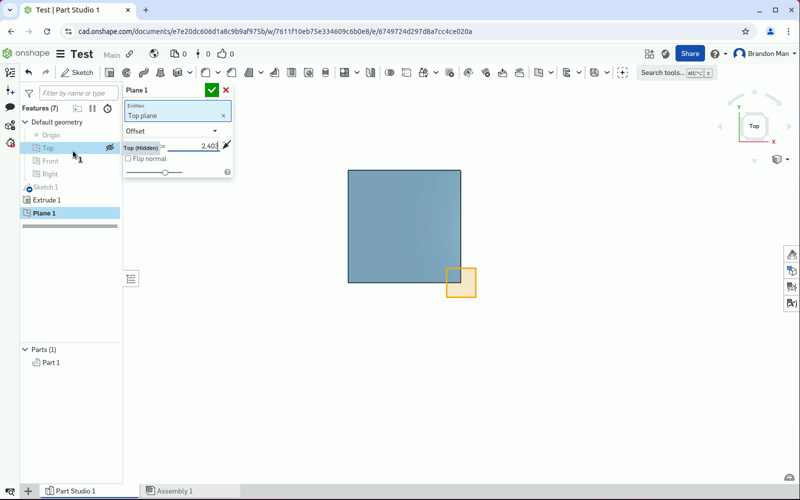
key(enter, 2)
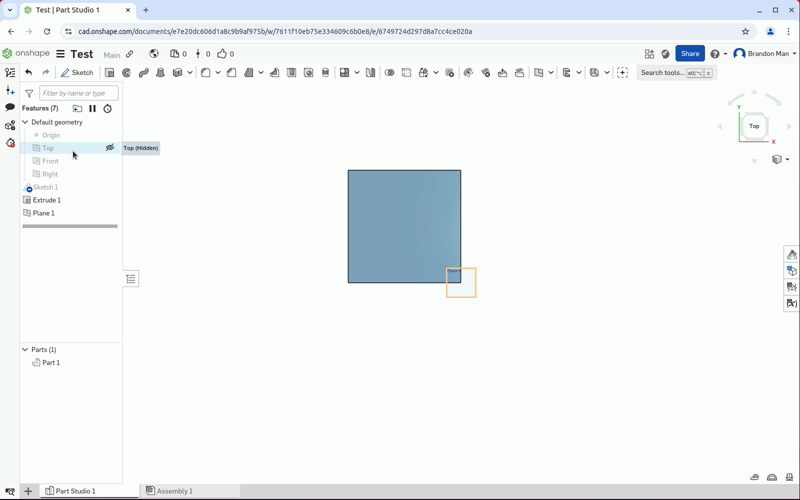
key(shift+s)
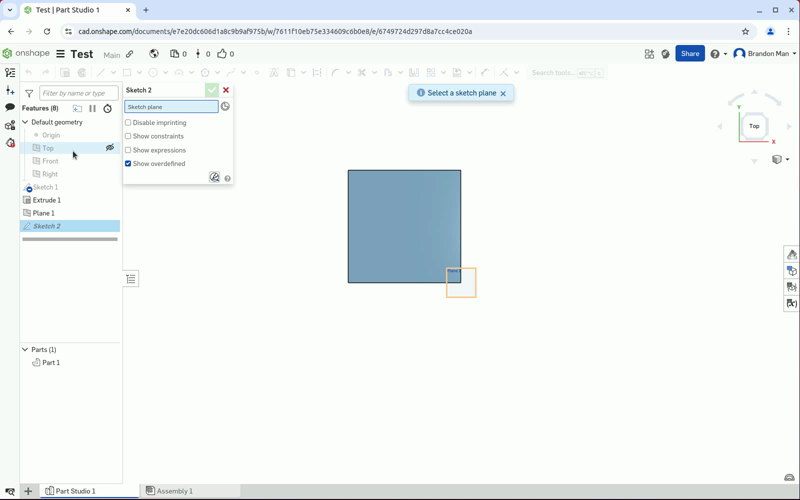
mouse_move(73, 215)
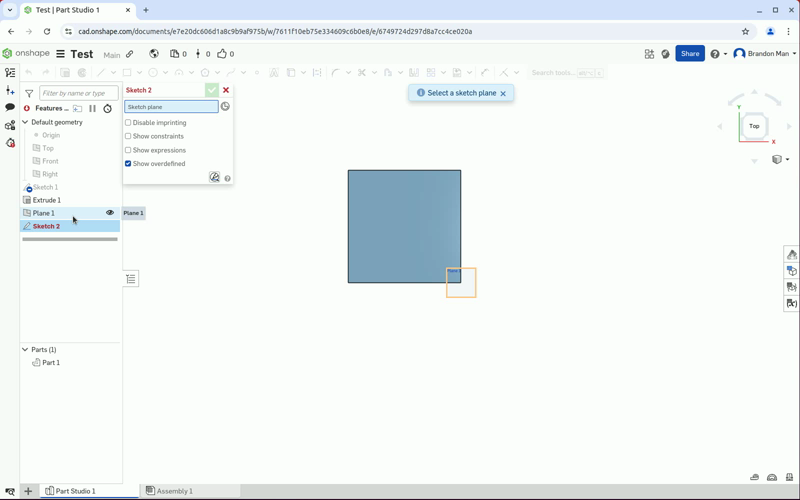
click(73, 215)
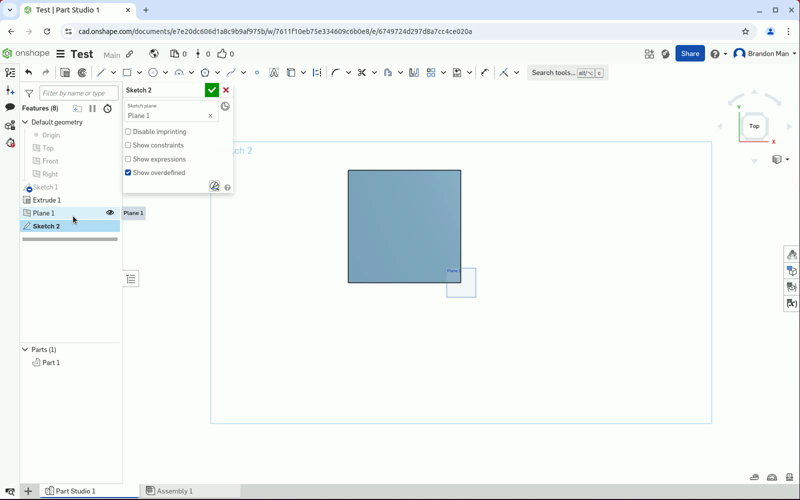
mouse_move(73, 352)
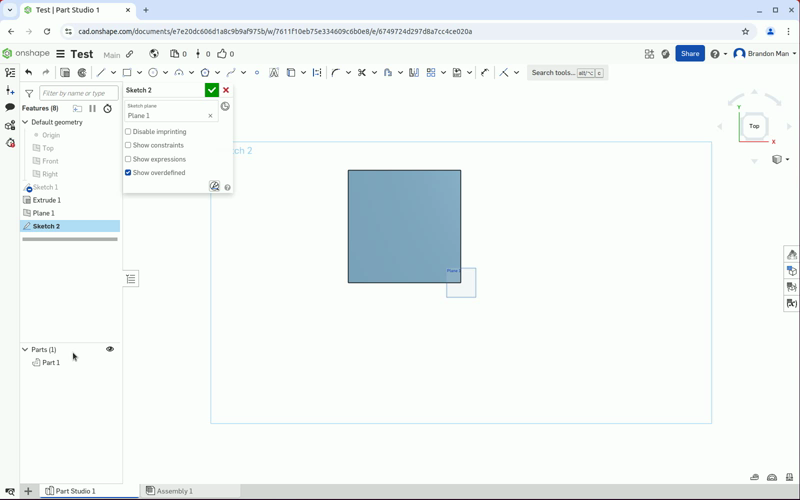
key(y)
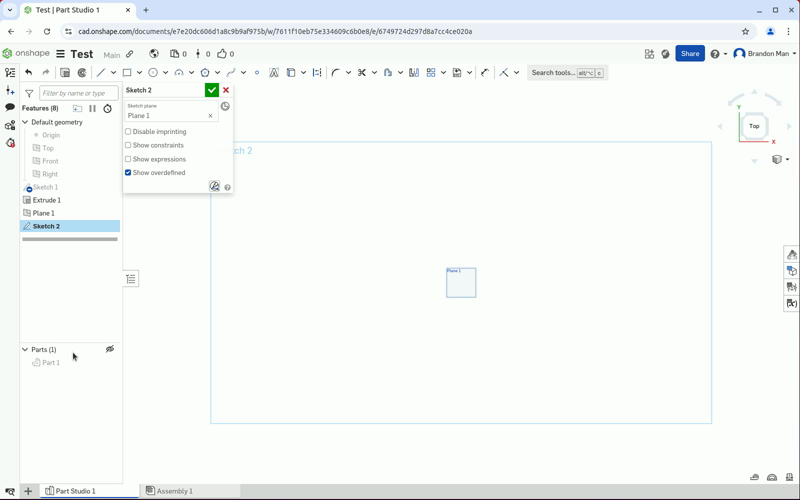
key(c)
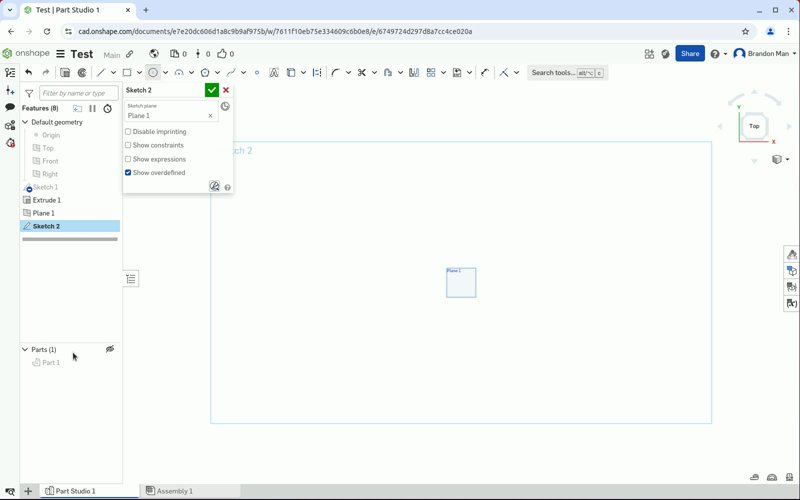
key_down(shift)
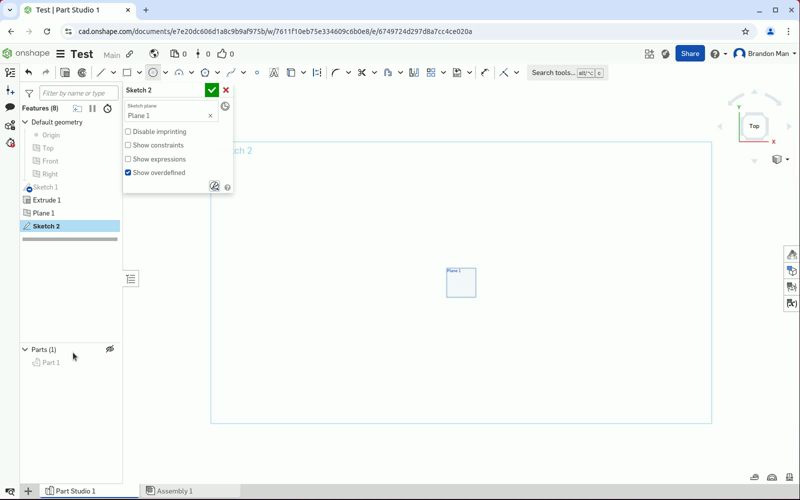
mouse_move(405, 226)
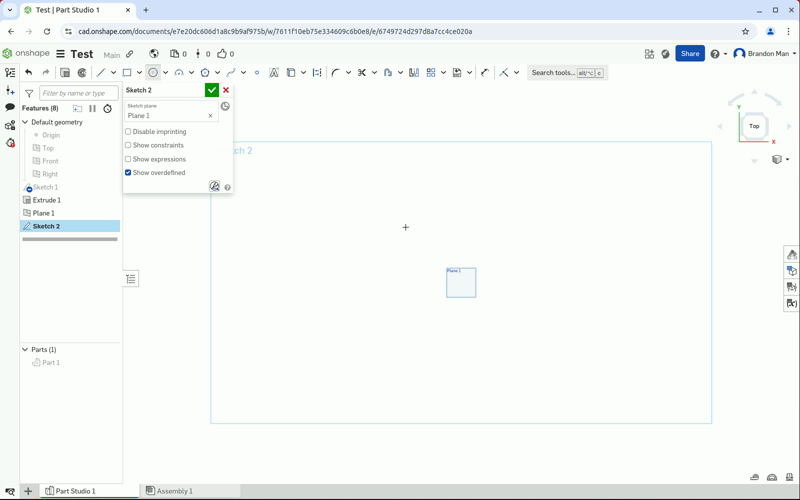
click(405, 226)
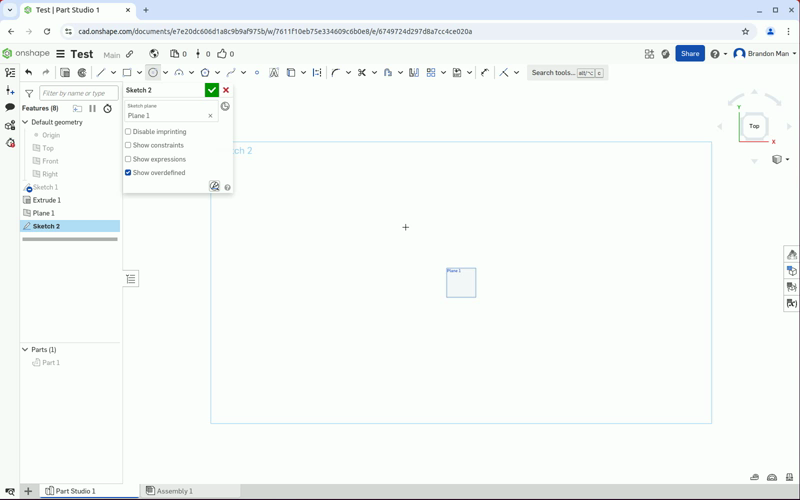
key_up(shift)
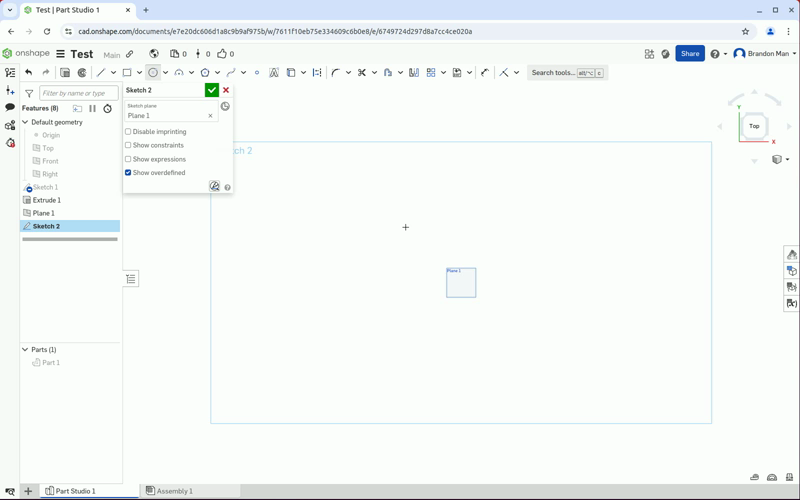
mouse_move(451, 226)
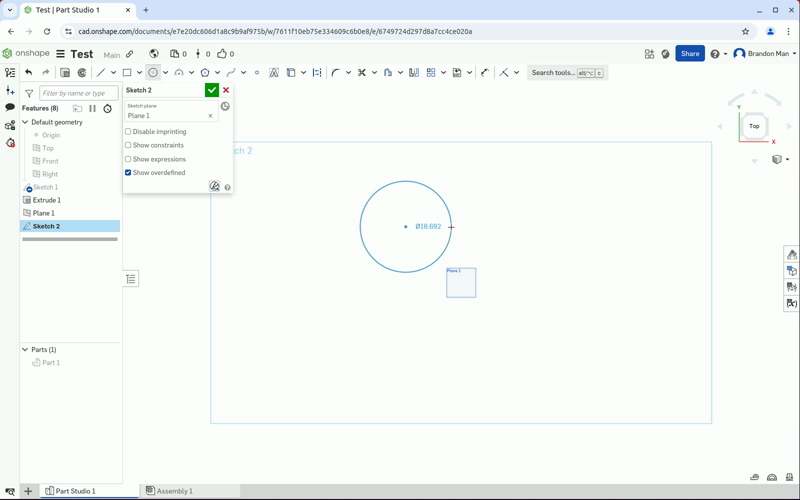
click(451, 226)
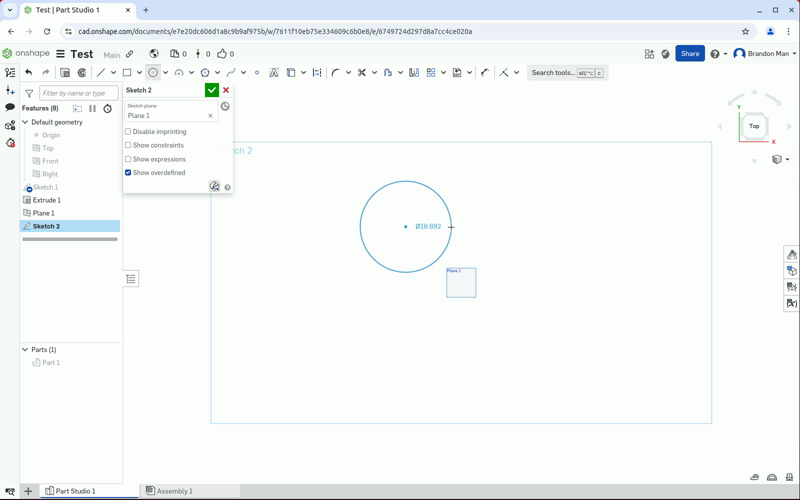
key(esc)
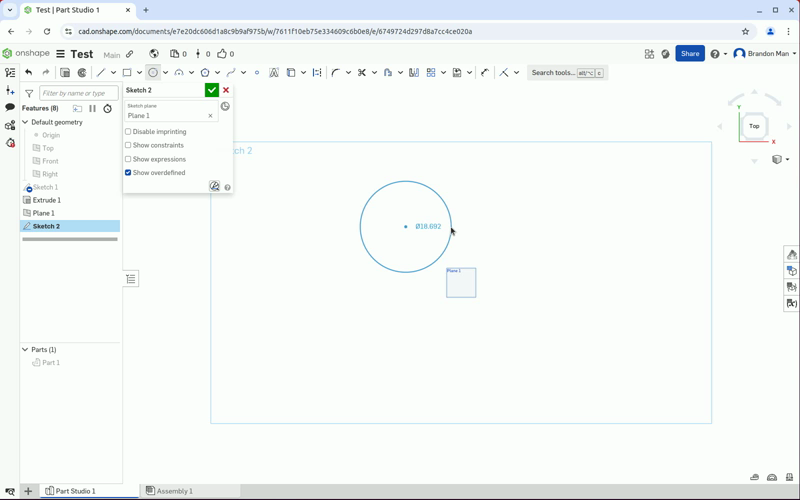
key(c)
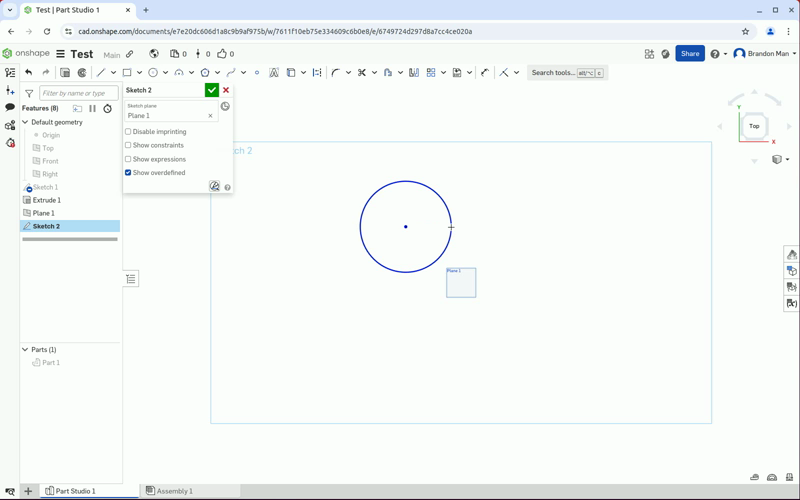
key_down(shift)
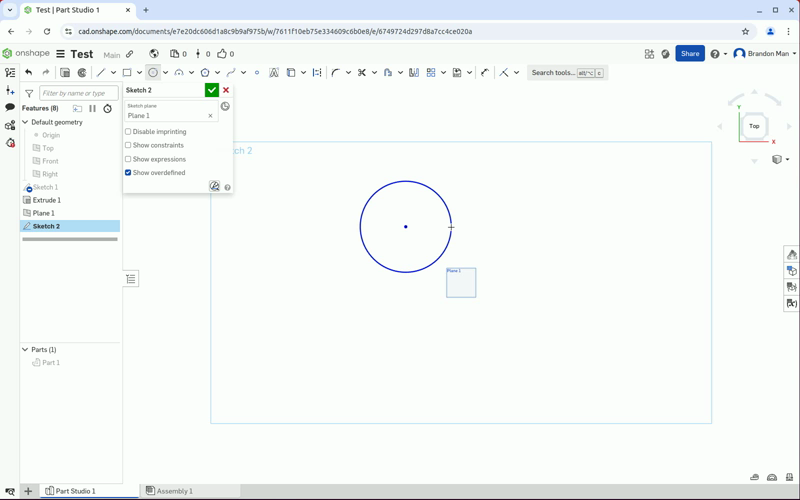
mouse_move(405, 226)
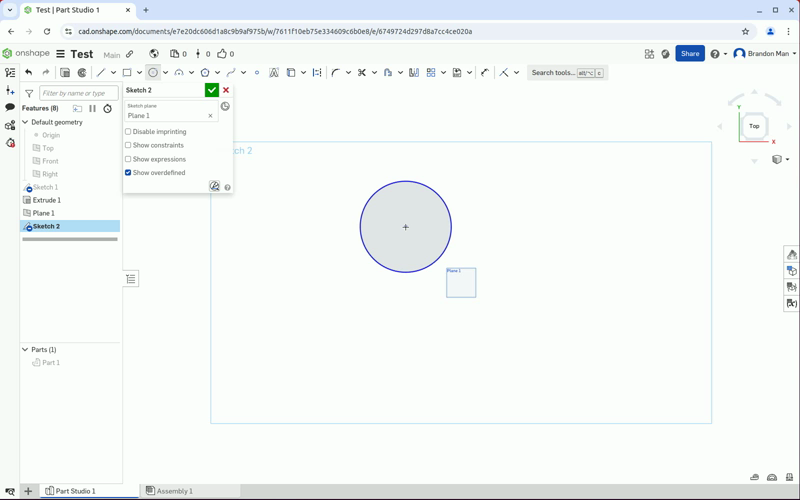
click(405, 226)
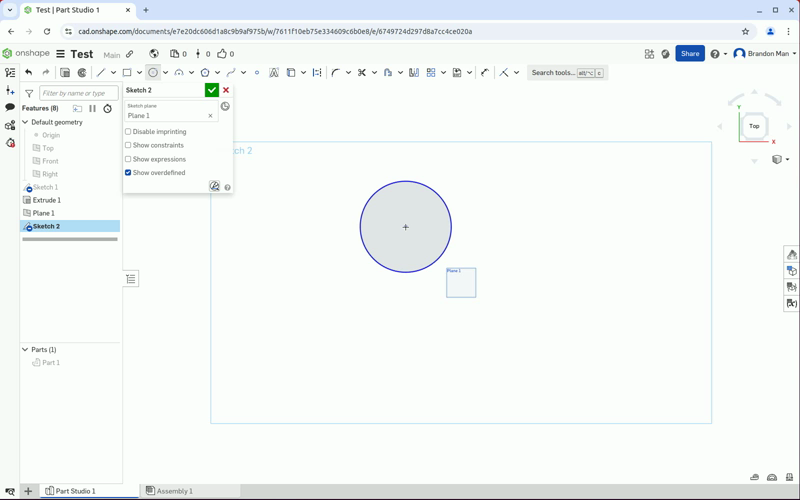
key_up(shift)
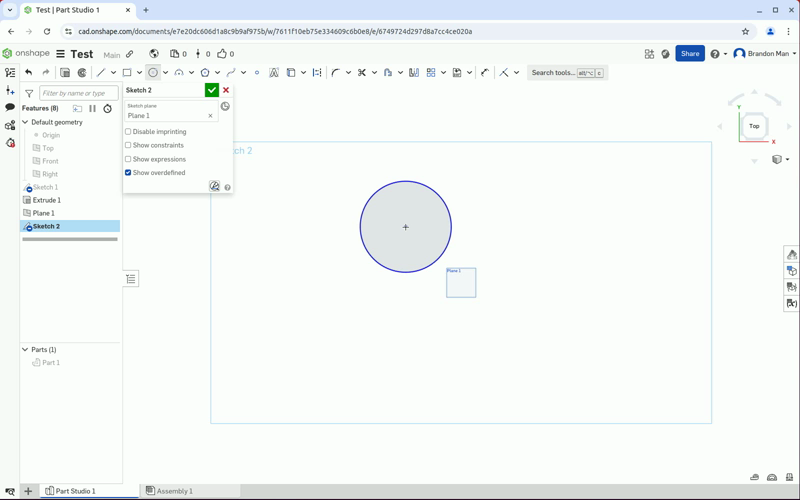
mouse_move(439, 226)
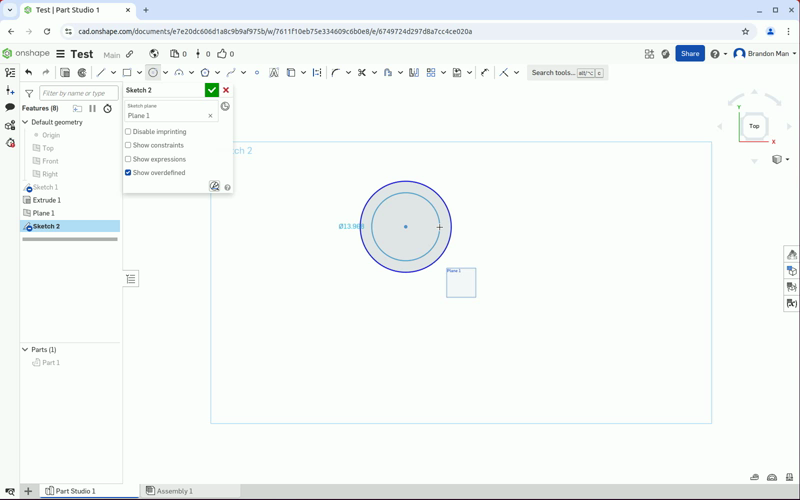
click(439, 226)
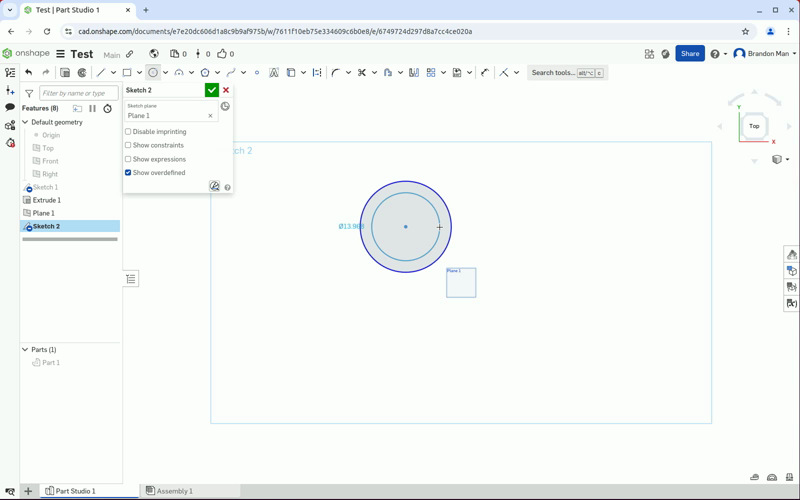
key(esc)
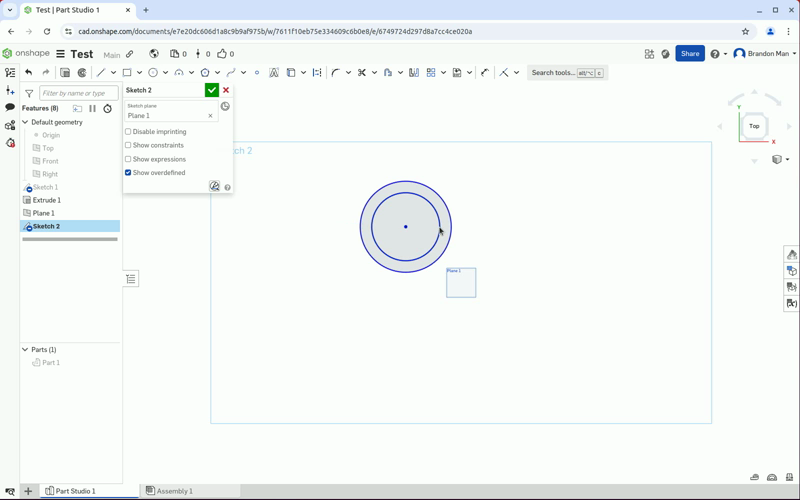
mouse_move(378, 254)
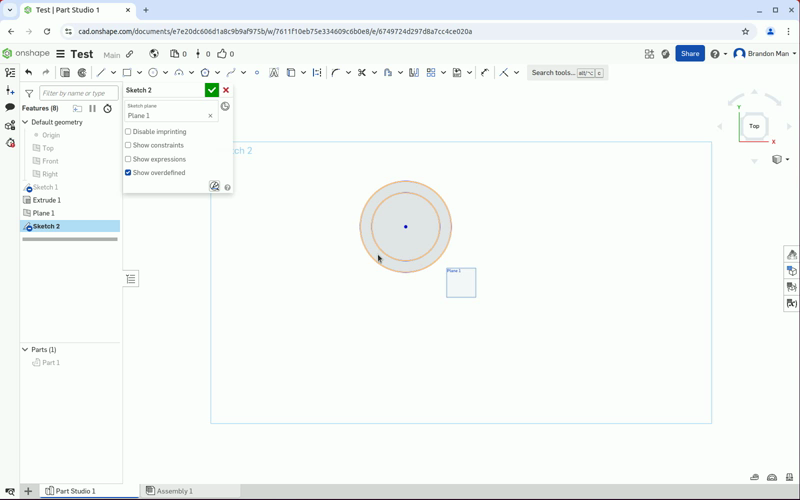
click(378, 254)
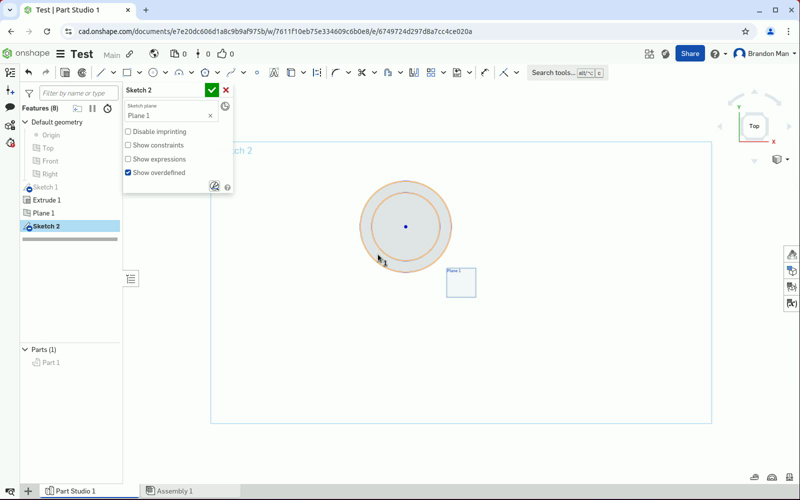
mouse_move(73, 352)
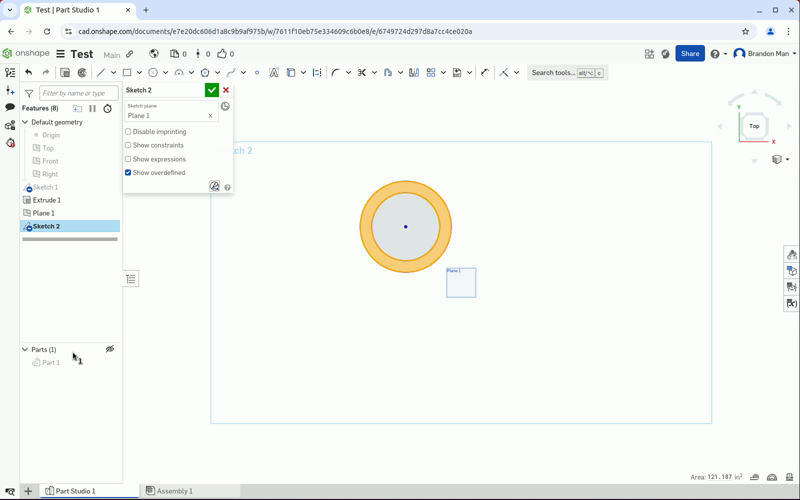
key(shift+y)
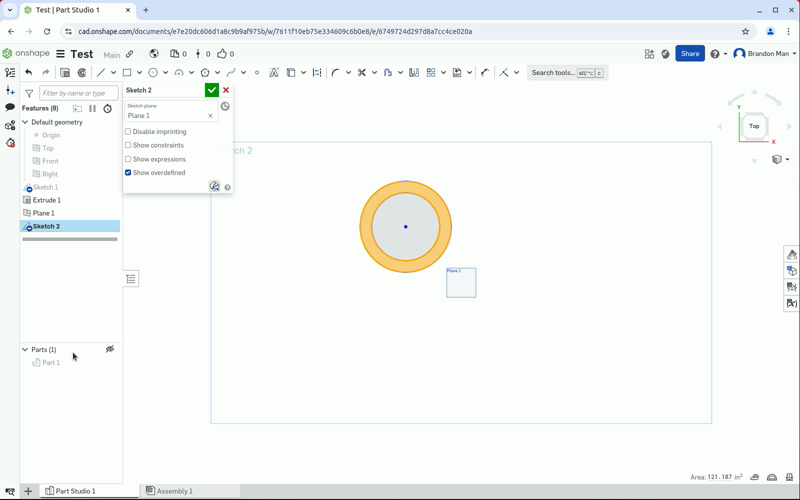
key(shift+e)
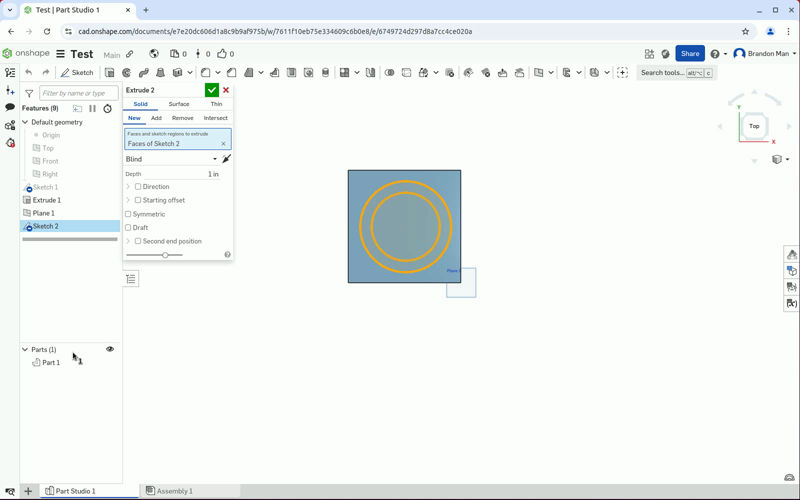
mouse_move(143, 106)
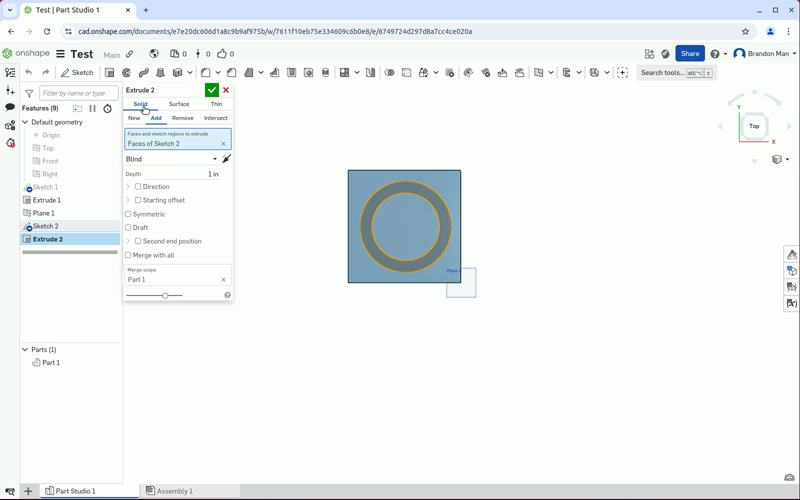
click(143, 106)
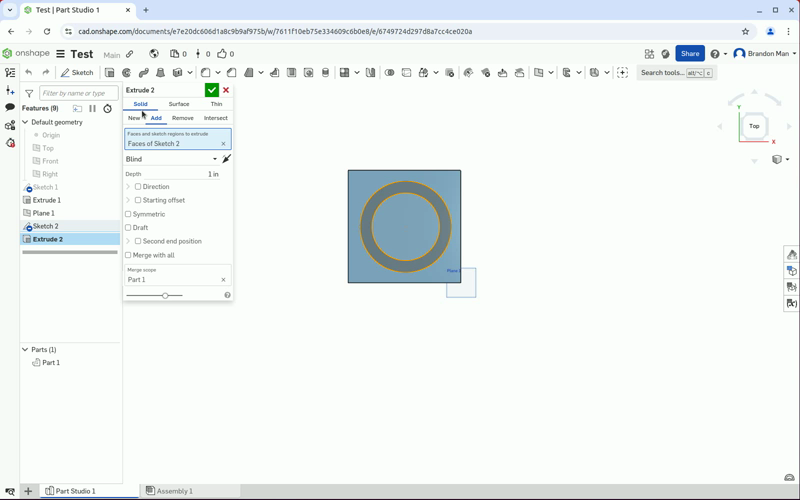
mouse_move(137, 120)
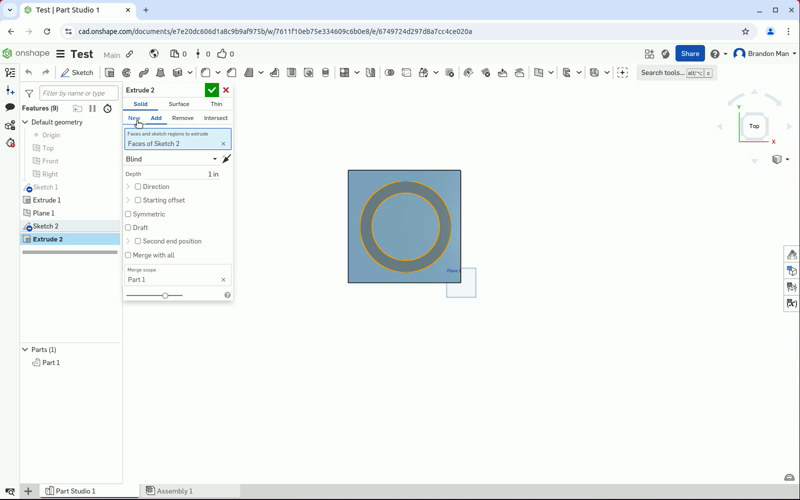
click(137, 120)
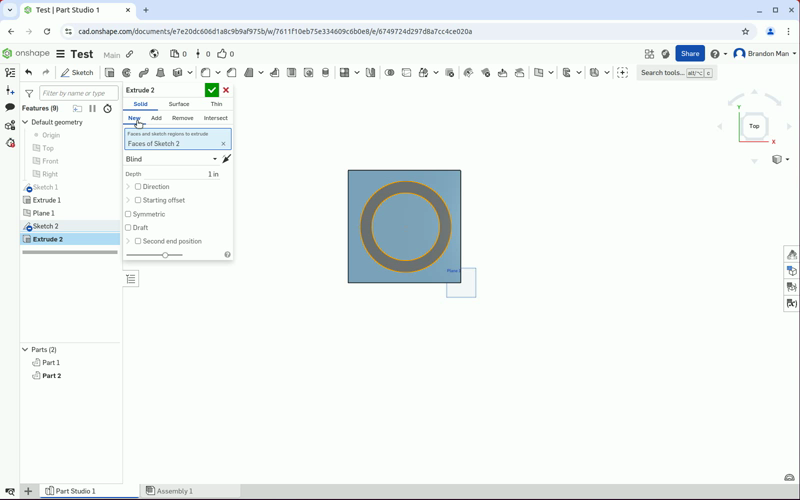
key(tab, 4)
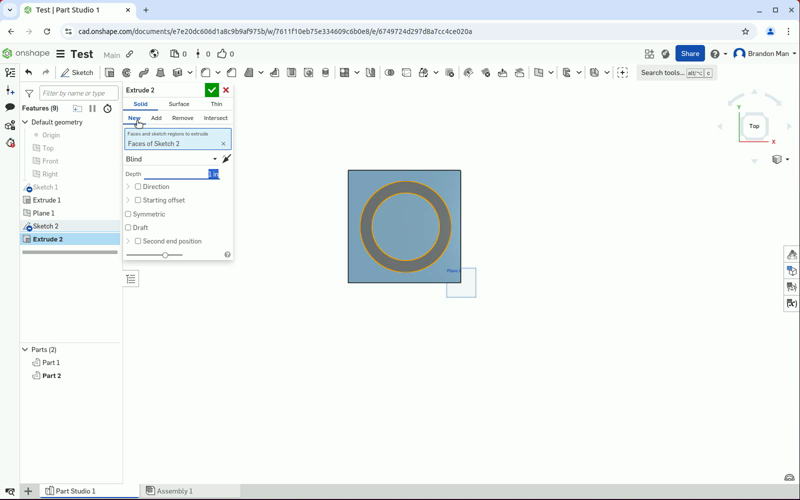
text(6.981)
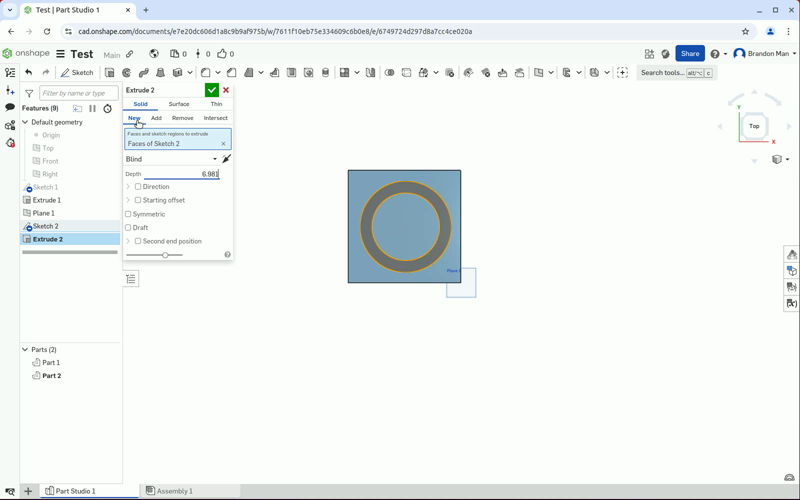
key(enter)
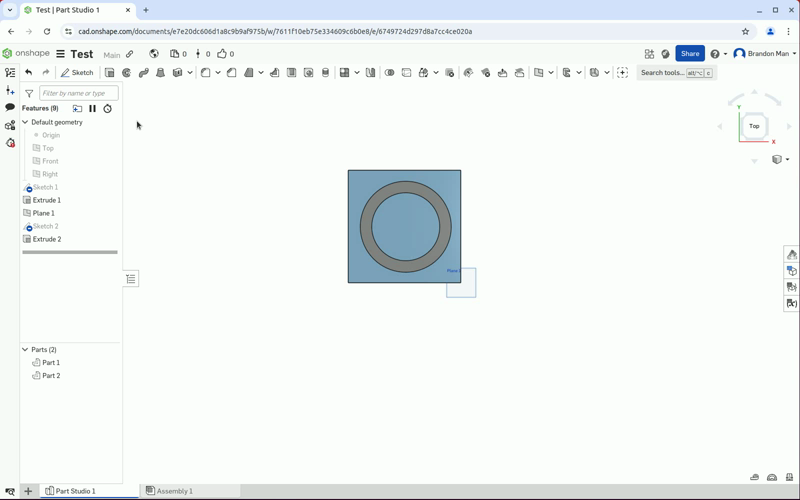
key(shift+h)
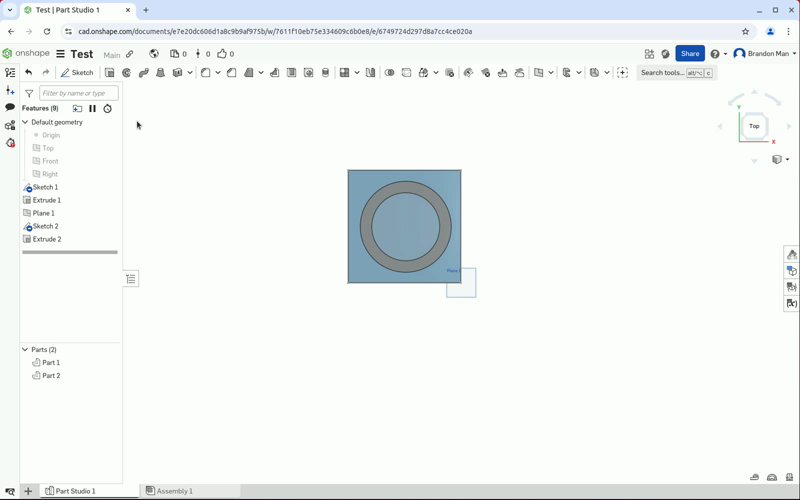
key(shift+h)
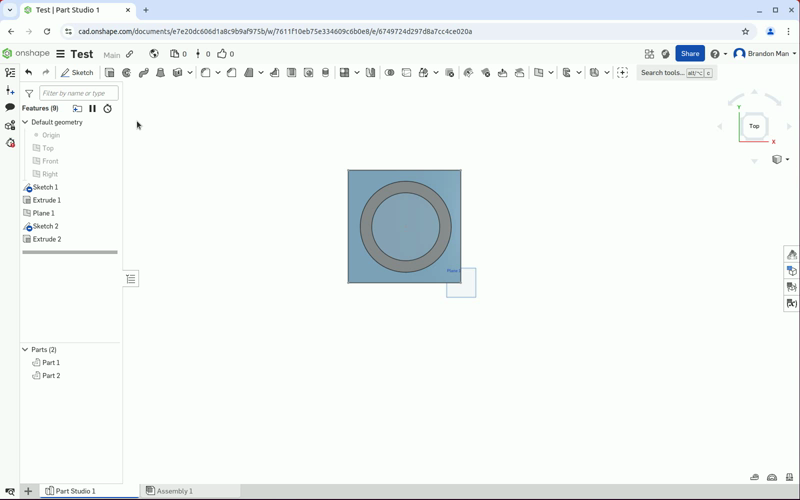
key(shift+7)
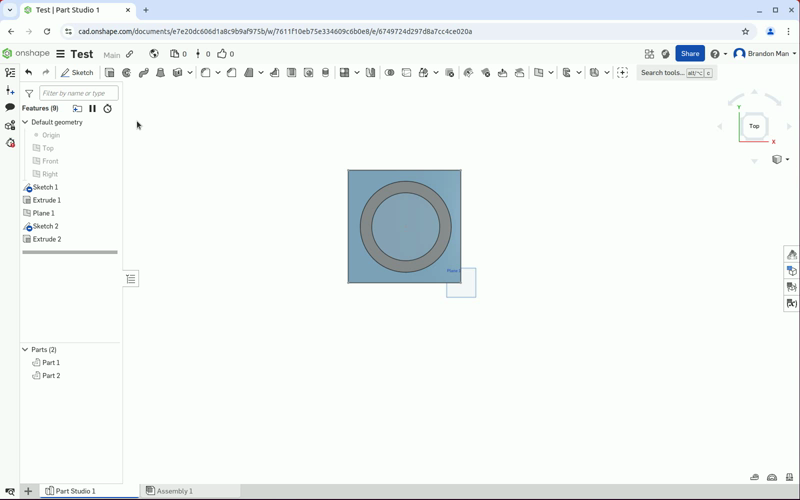
key(up, 3)
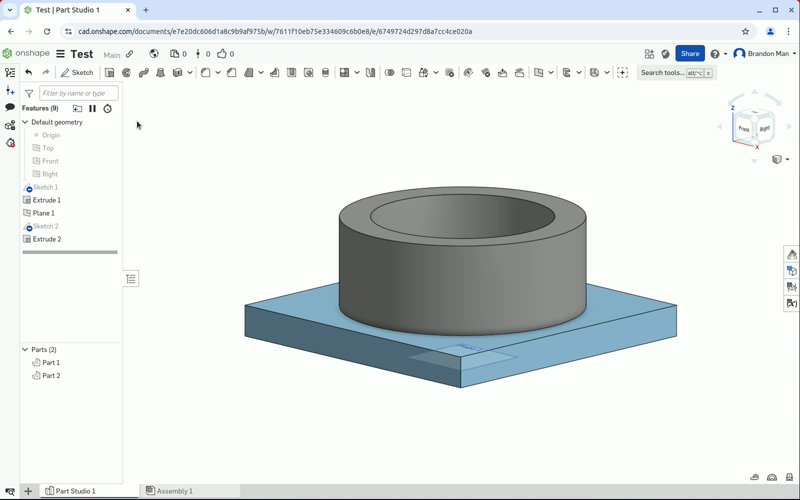
key(left, 3)
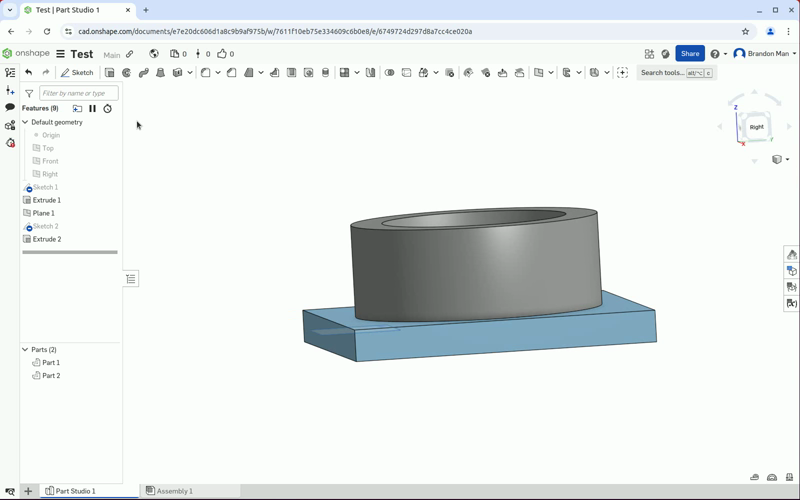
key(right, 3)
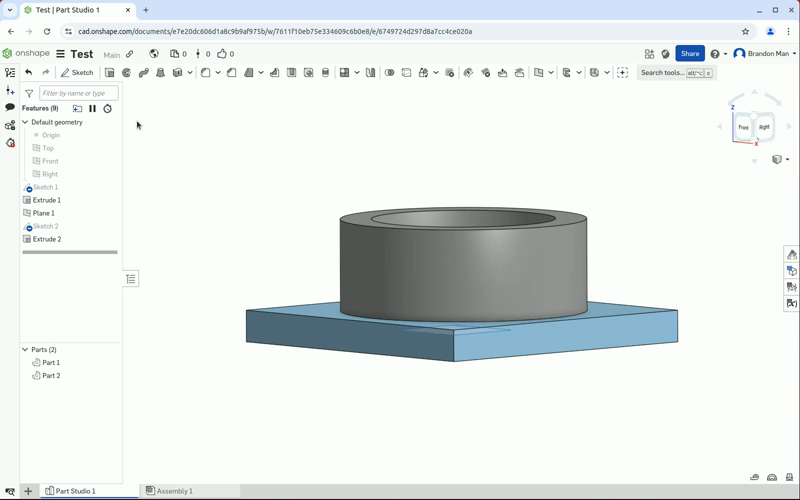
key(down, 3)
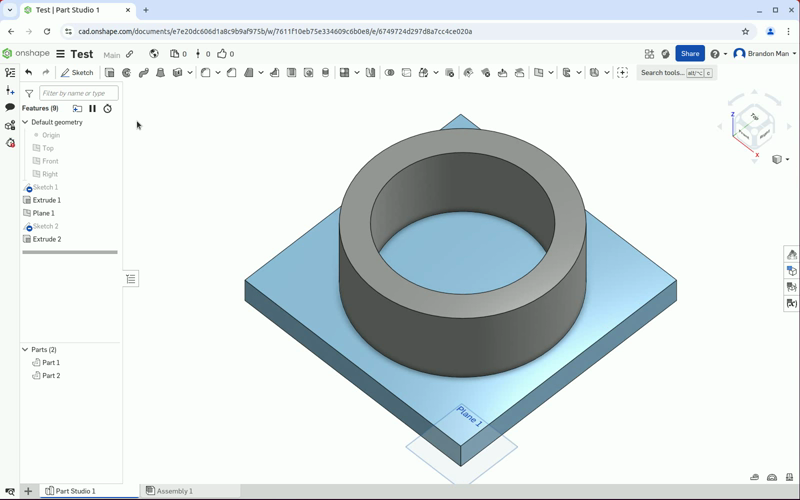
mouse_move(73, 189)
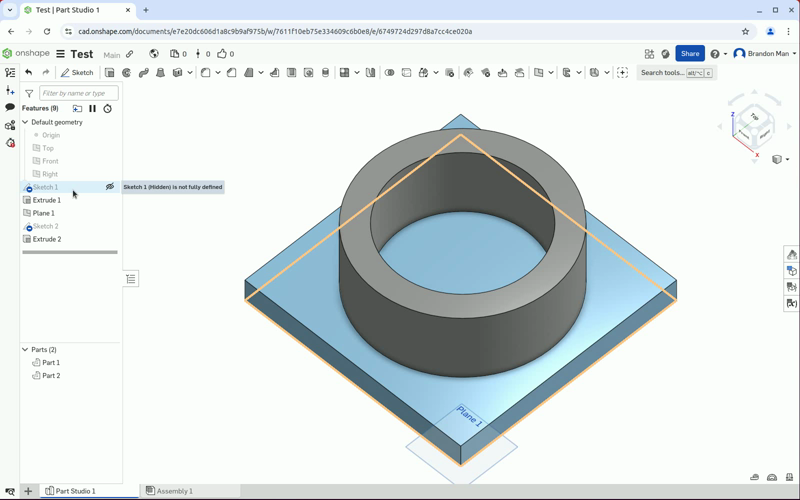
click(73, 189)